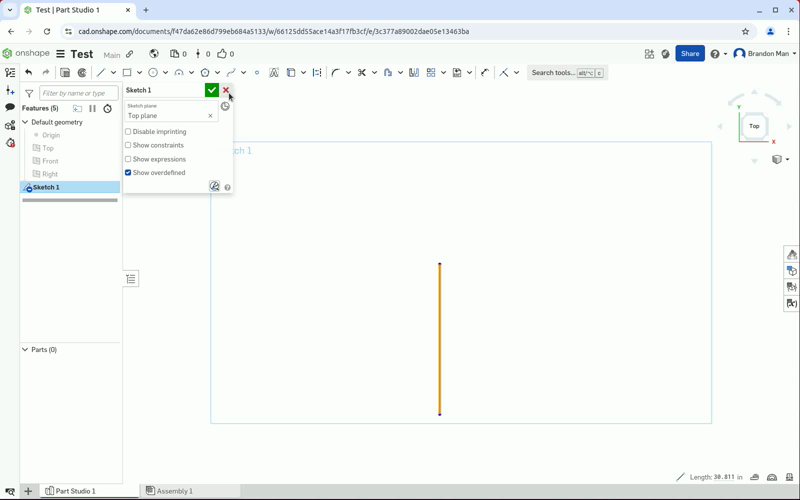
key(shift+h)
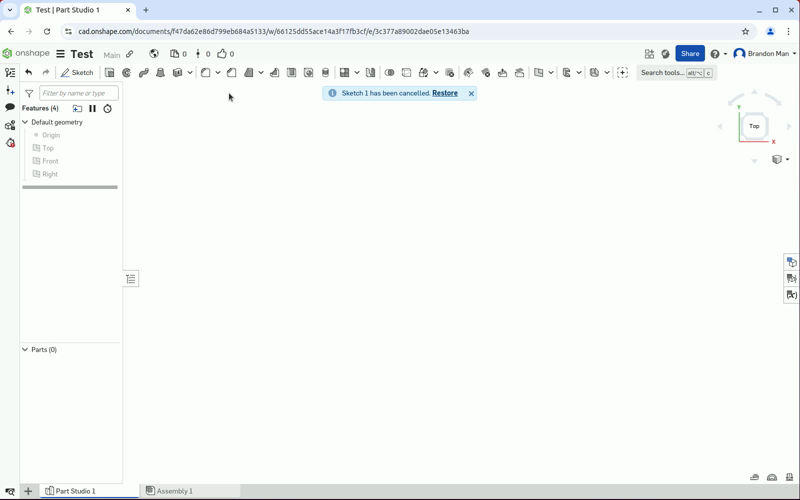
mouse_move(73, 352)
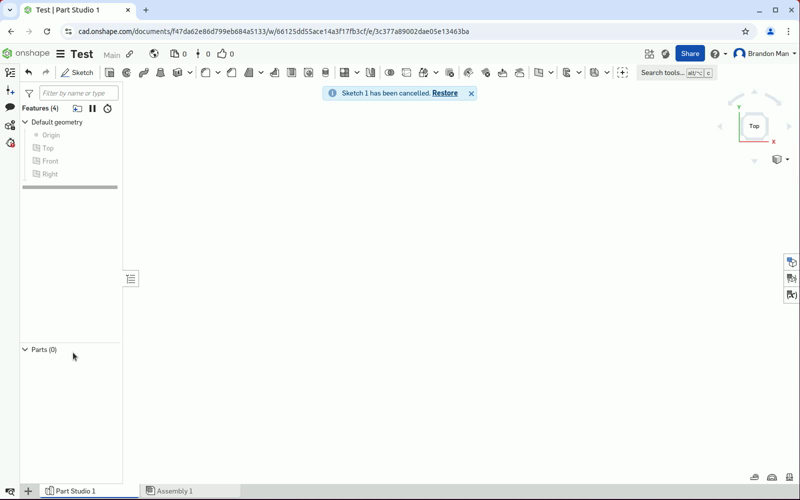
key(y)
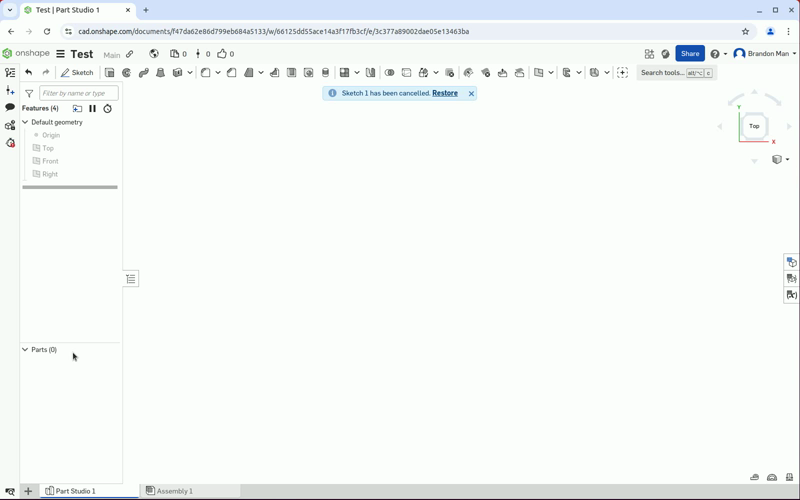
key(shift+p)
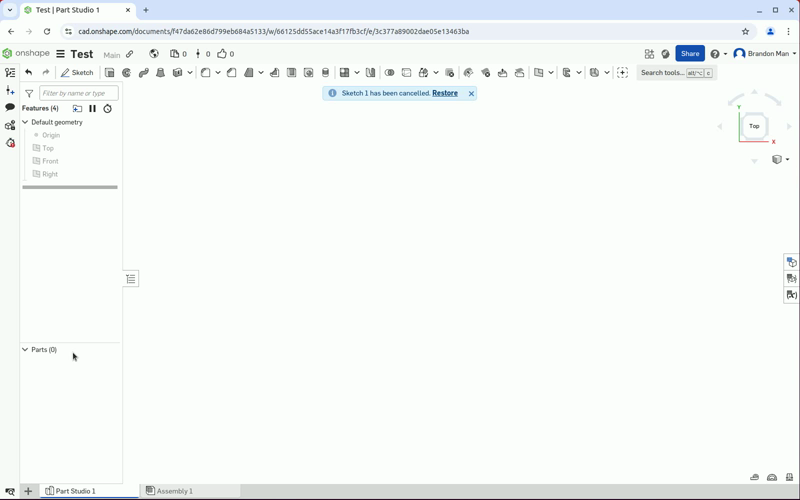
key(space)
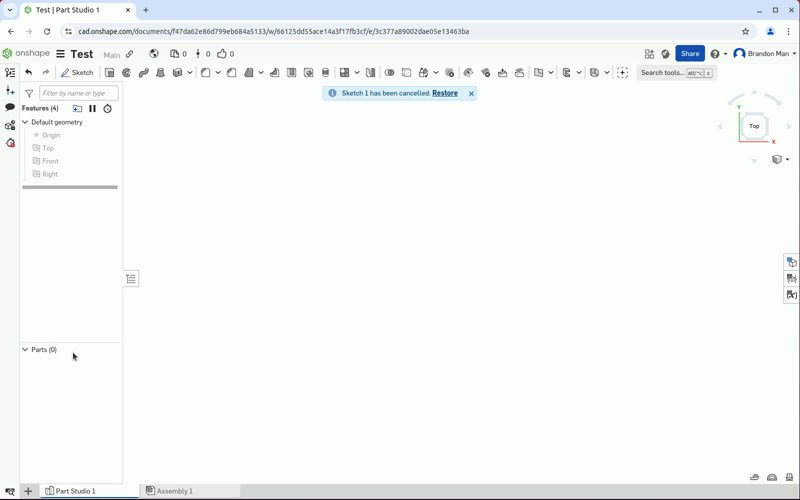
key_down(shift)
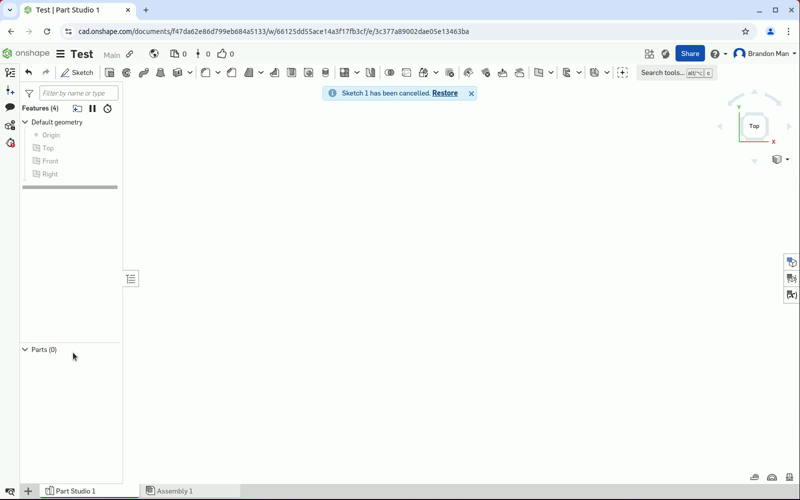
key(up)
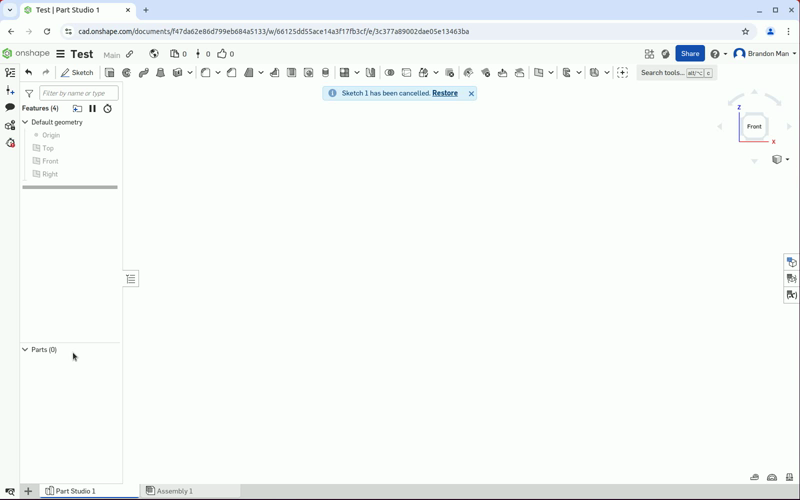
key_up(shift)
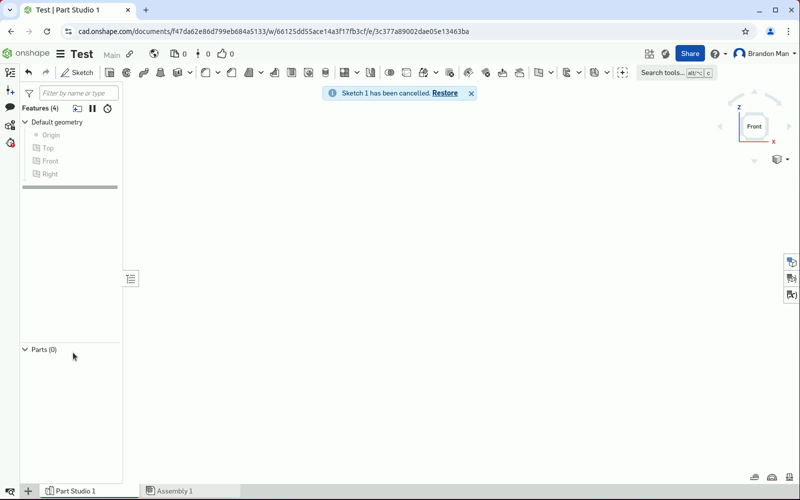
mouse_move(73, 352)
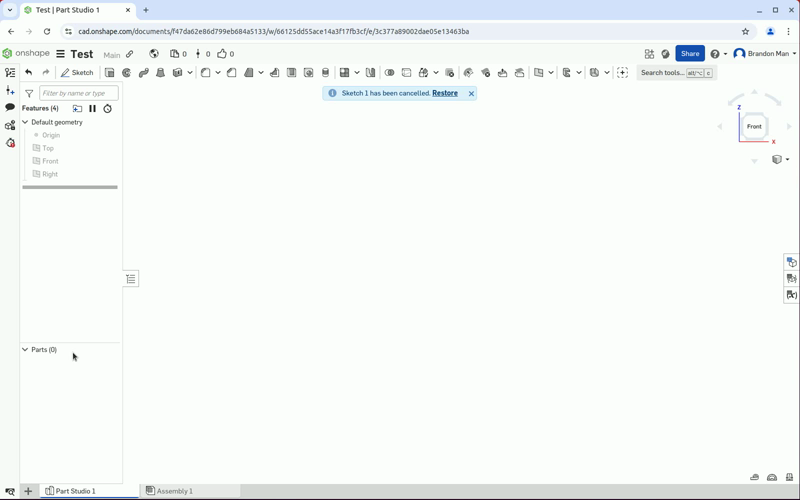
key(shift+y)
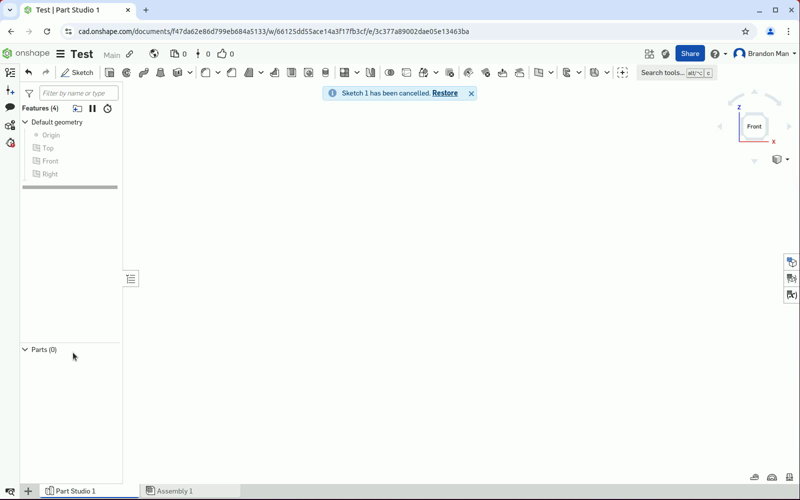
key(shift+s)
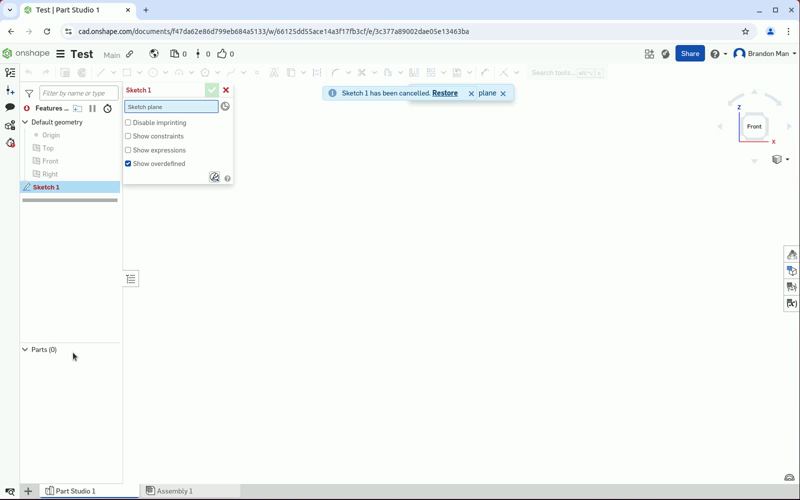
mouse_move(73, 163)
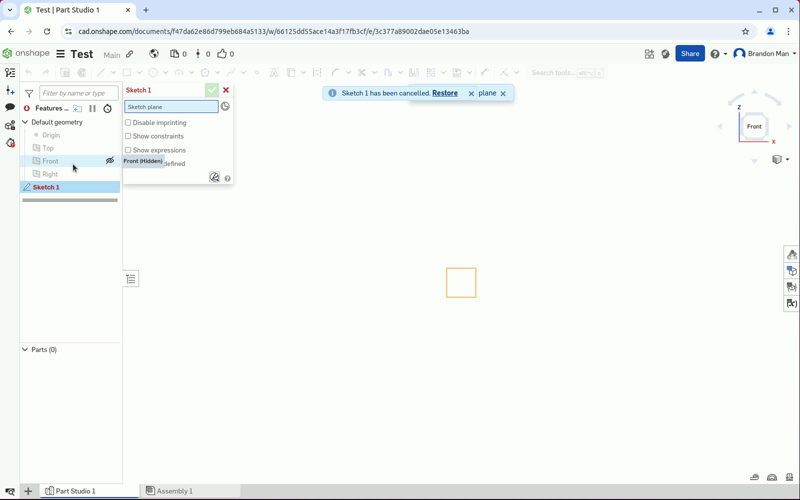
click(73, 163)
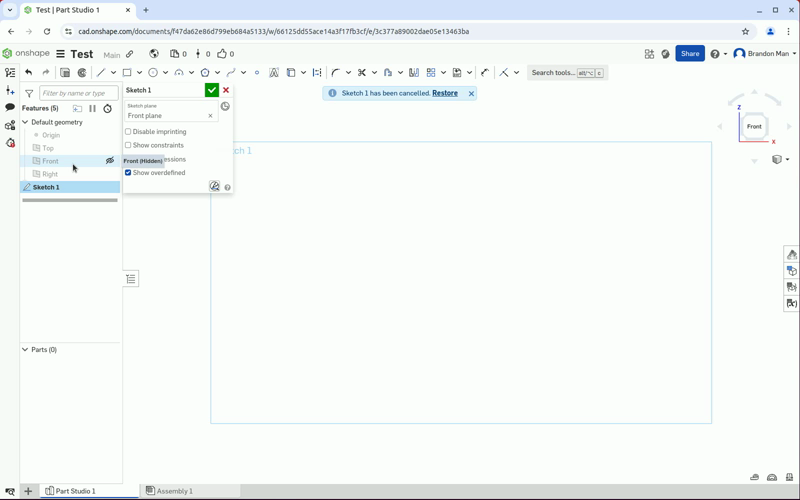
mouse_move(73, 352)
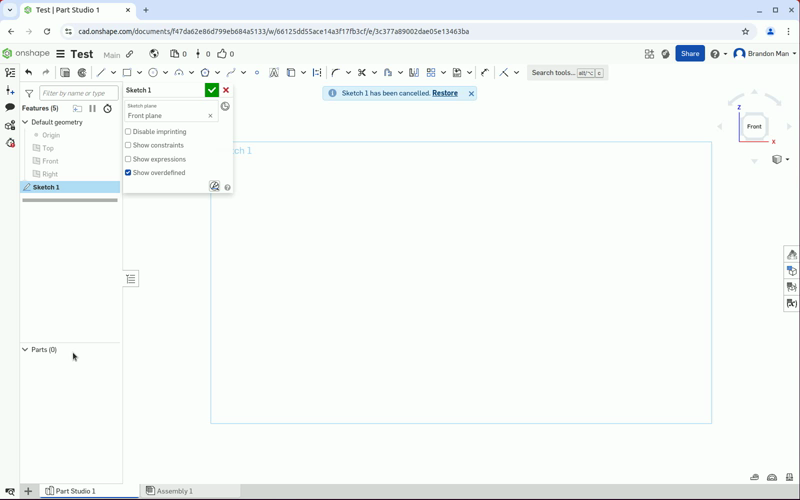
key(y)
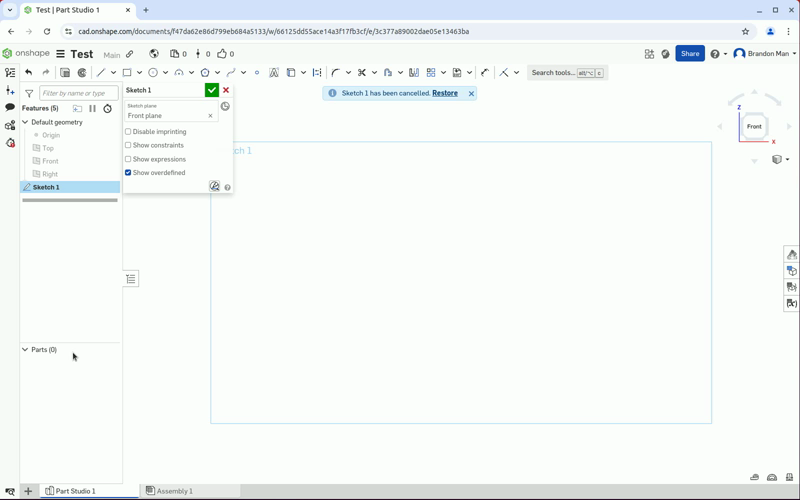
key(l)
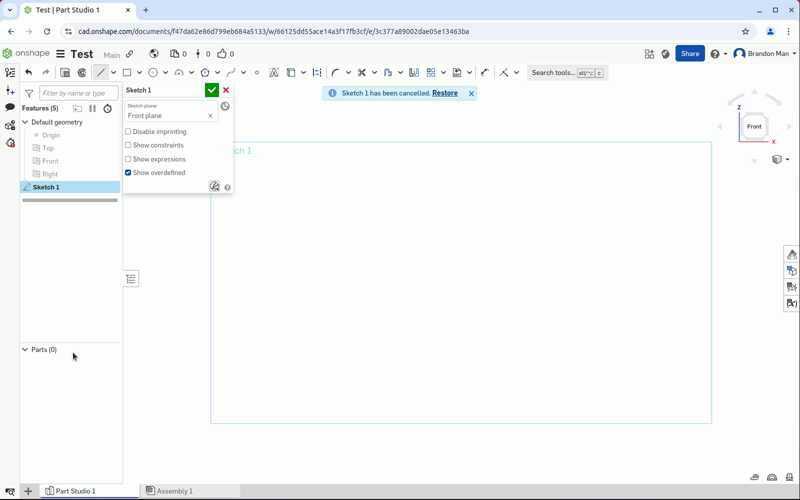
key_down(shift)
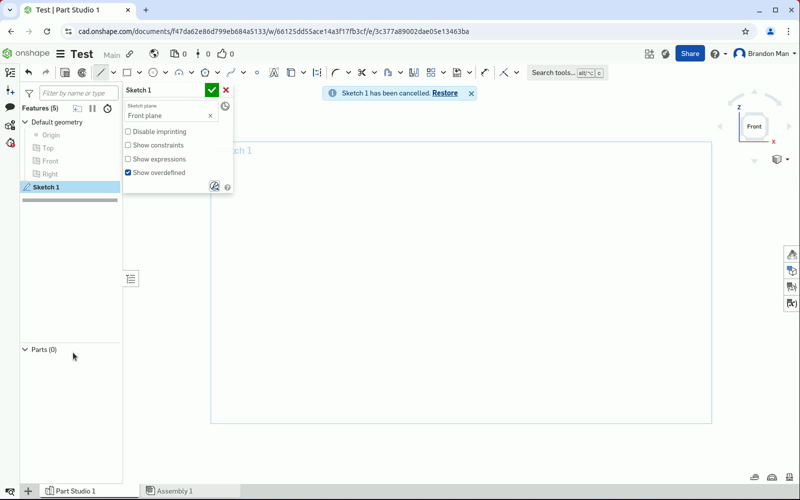
mouse_move(358, 287)
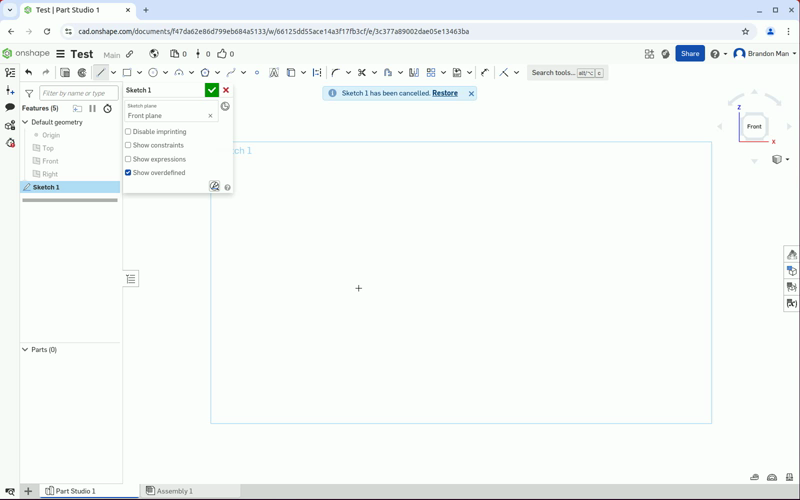
click(358, 287)
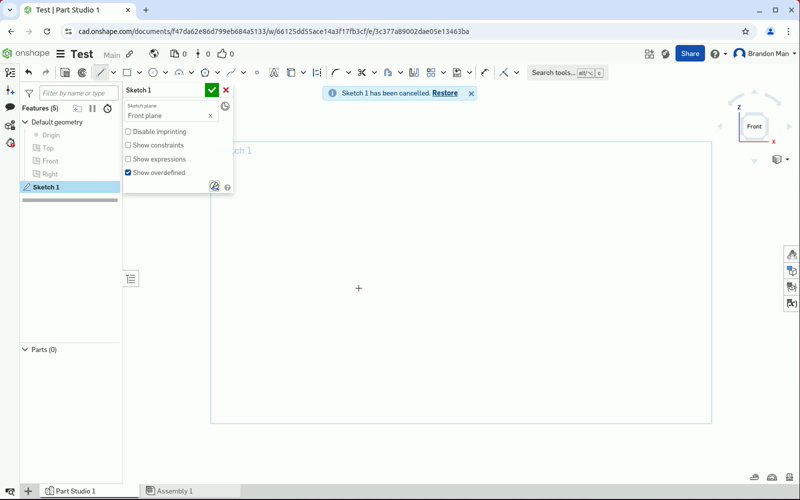
key_up(shift)
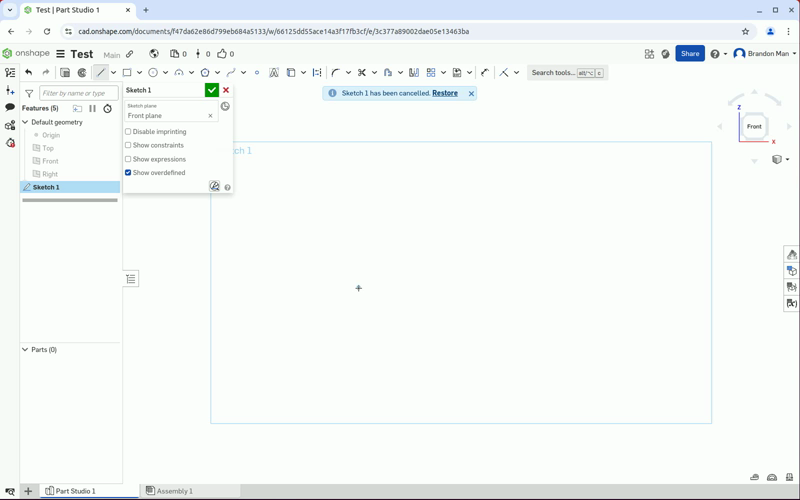
key_down(shift)
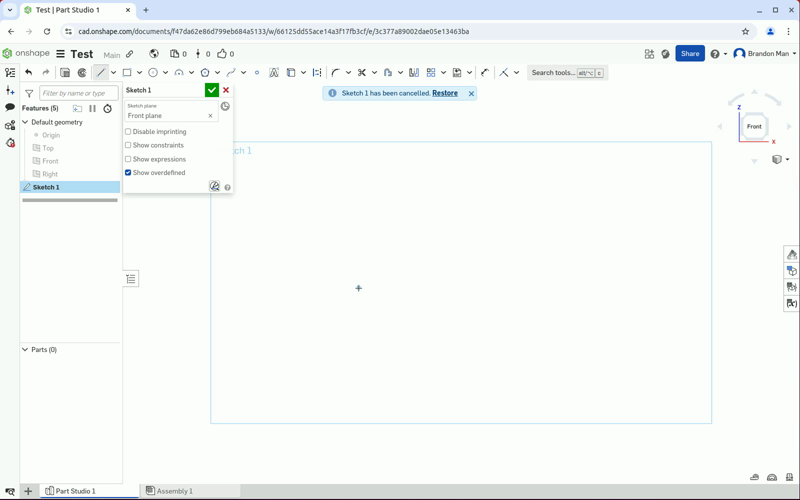
mouse_move(562, 287)
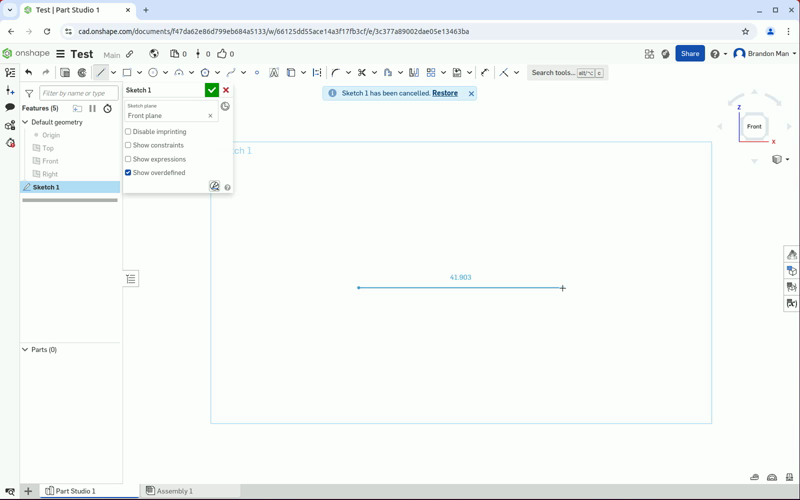
click(562, 287)
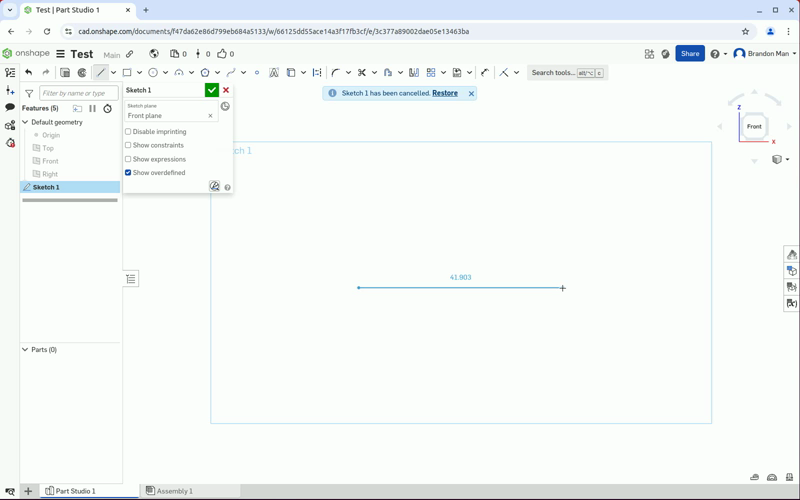
key_up(shift)
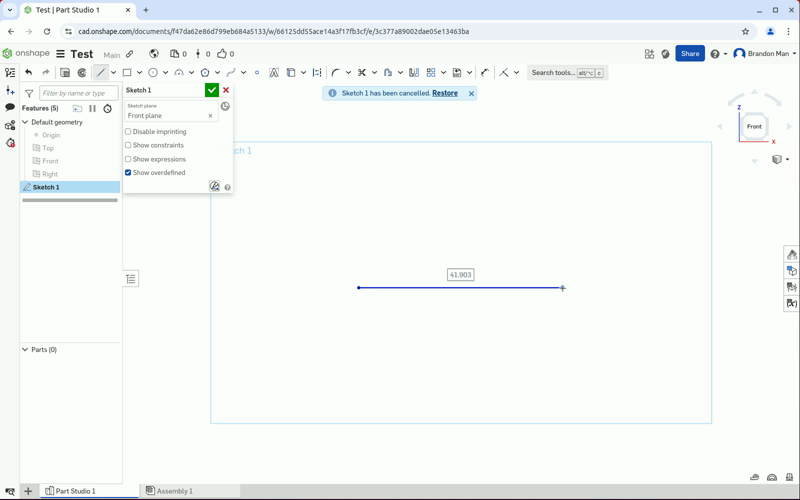
key_down(shift)
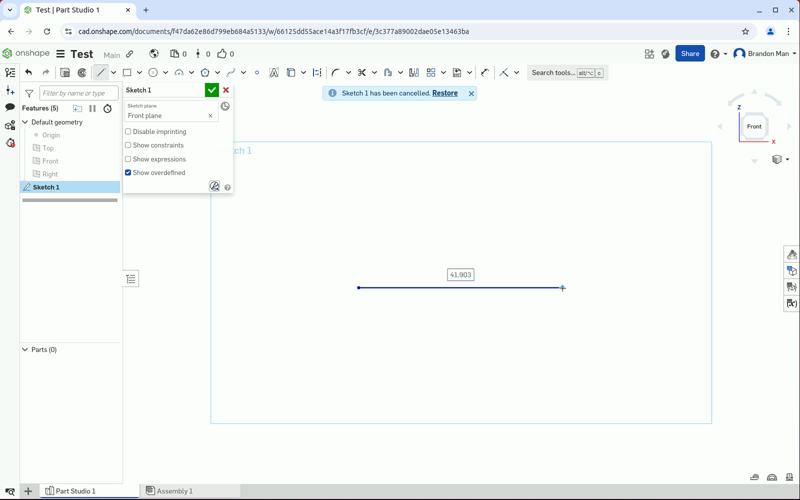
mouse_move(589, 287)
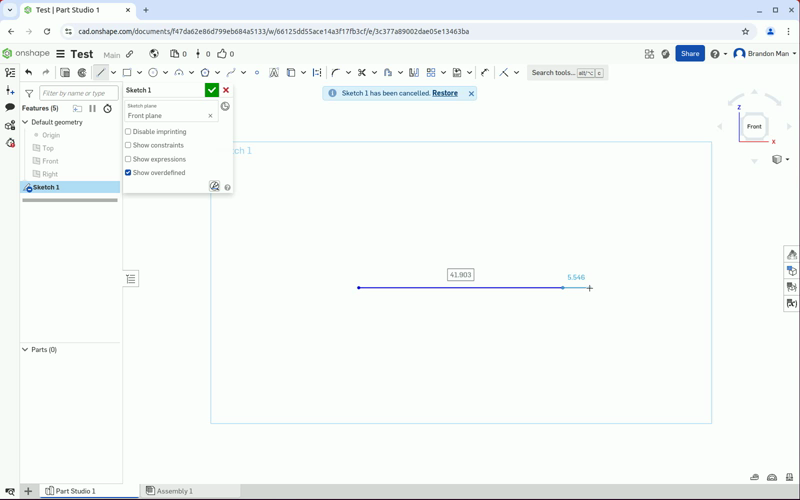
mouse_move(562, 276)
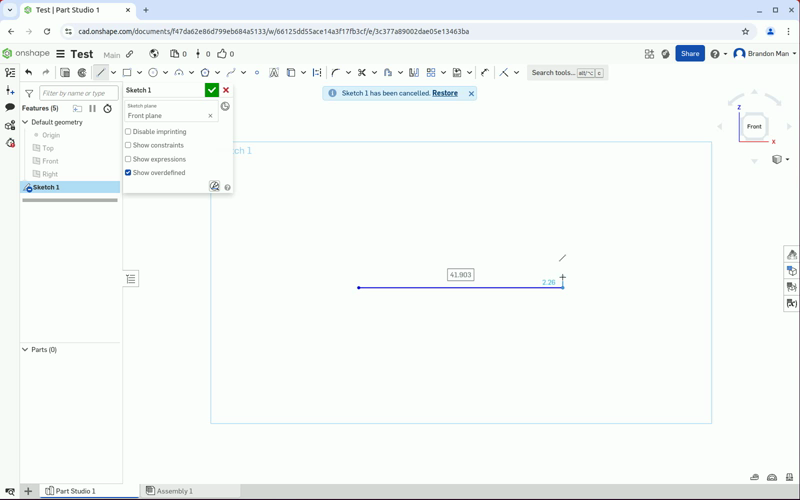
click(562, 276)
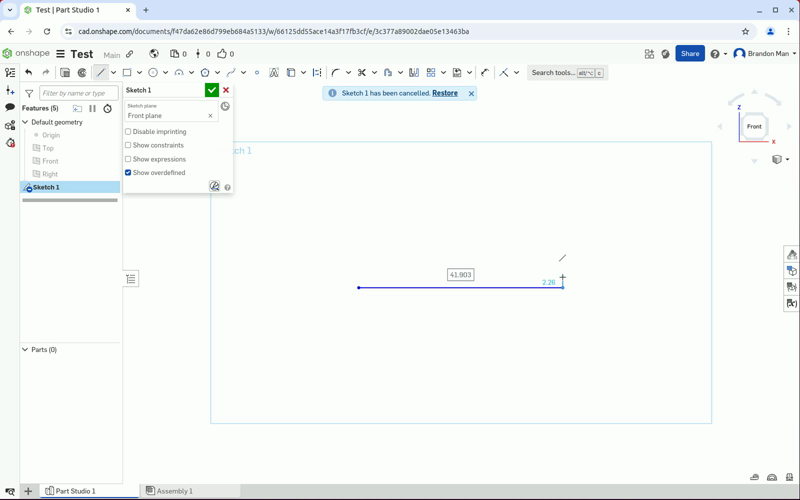
key_up(shift)
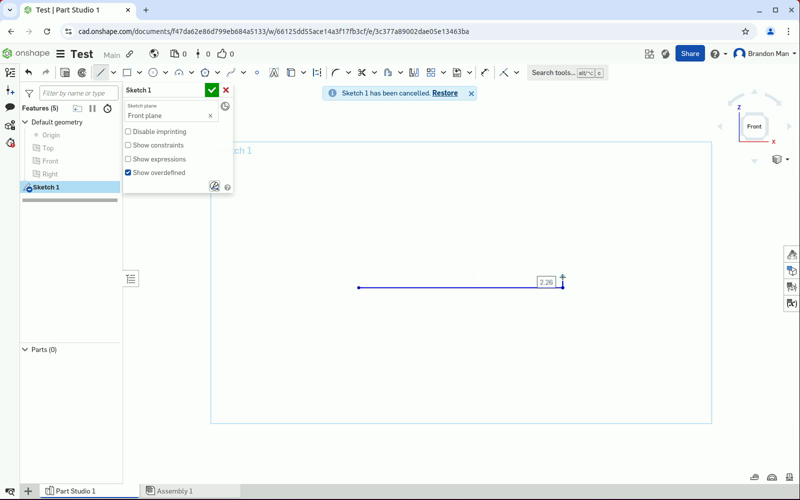
key_down(shift)
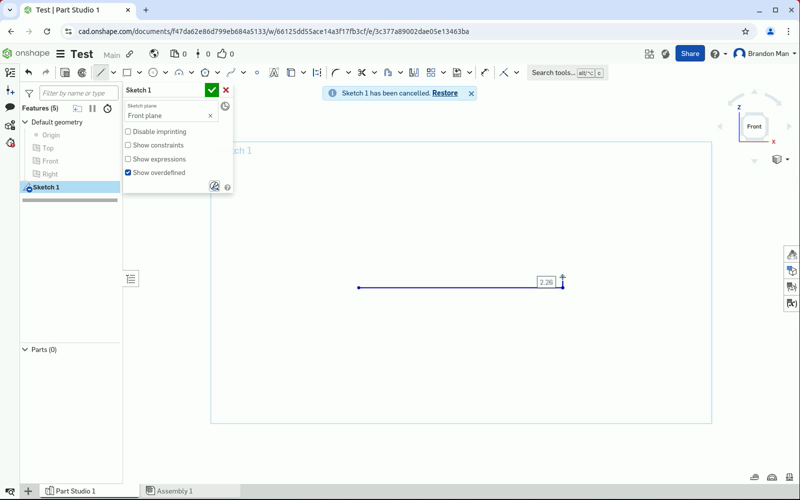
mouse_move(358, 276)
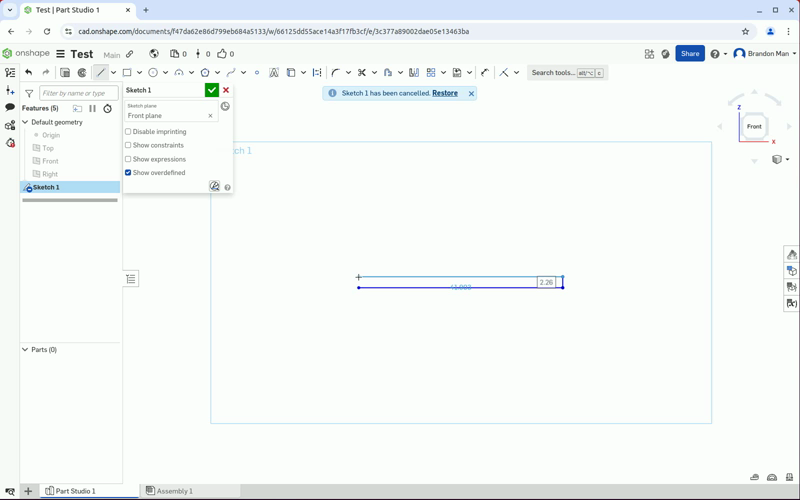
click(358, 276)
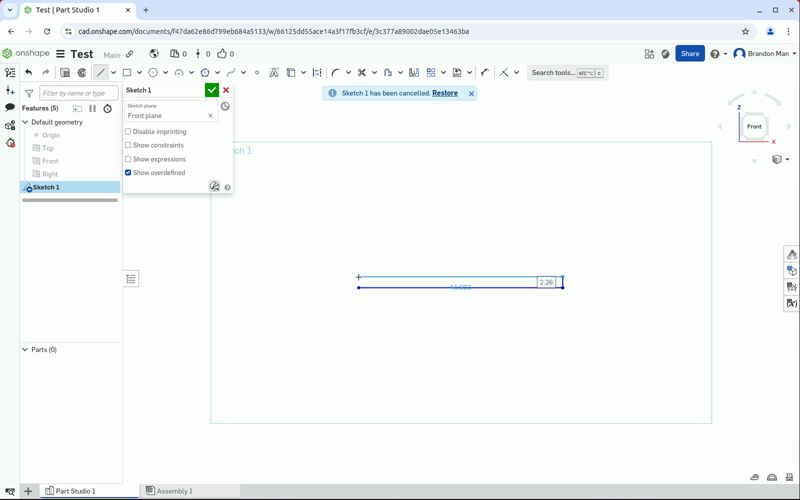
key_up(shift)
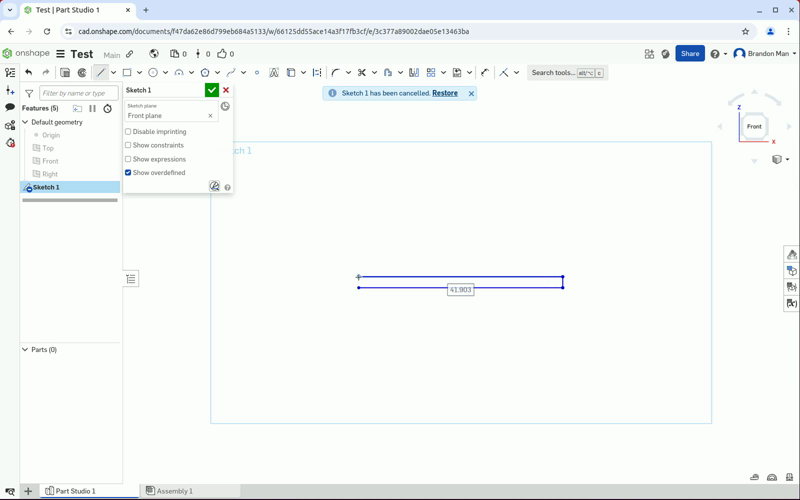
mouse_move(388, 276)
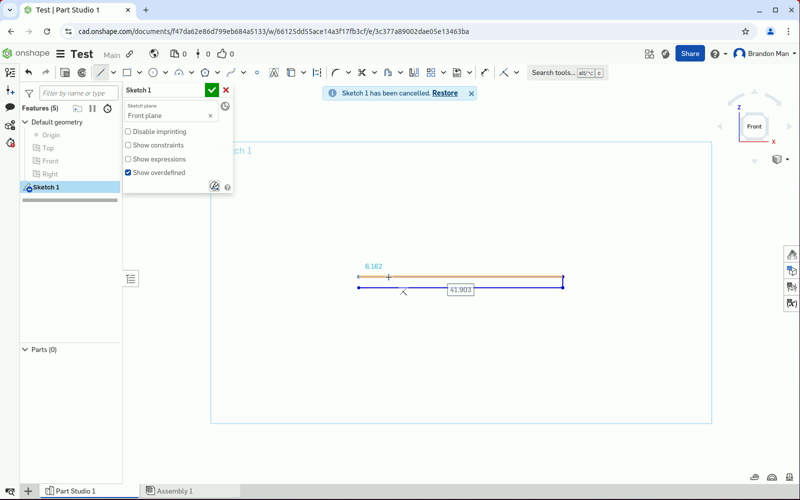
key_down(shift)
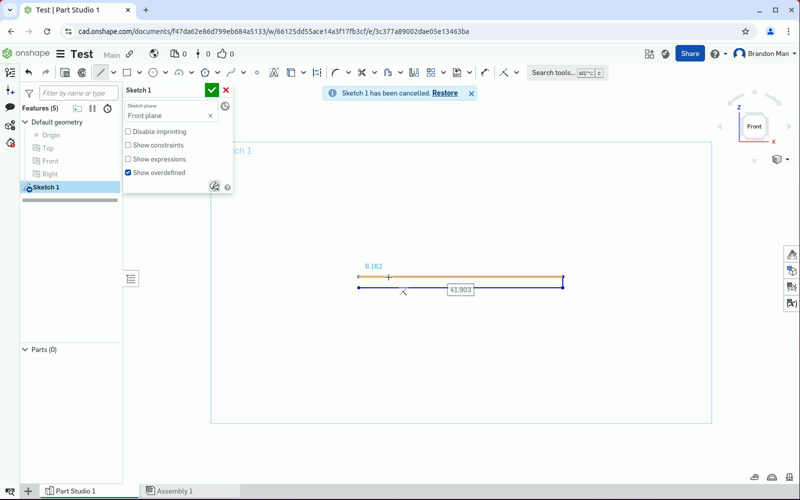
mouse_move(358, 287)
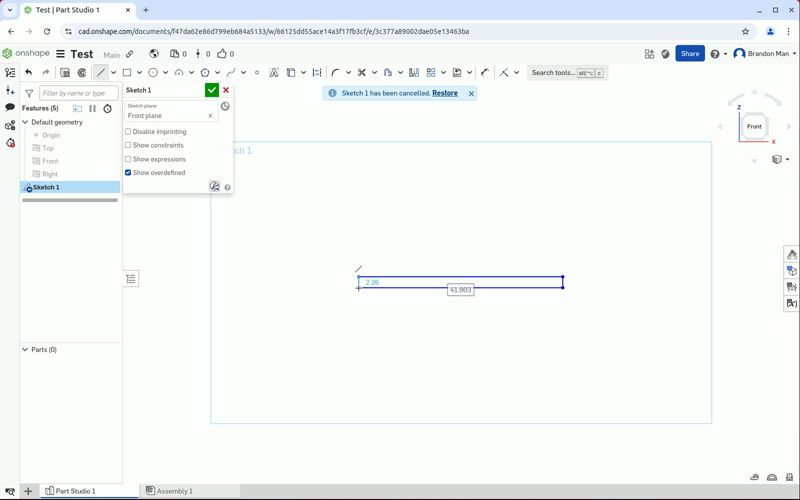
key_up(shift)
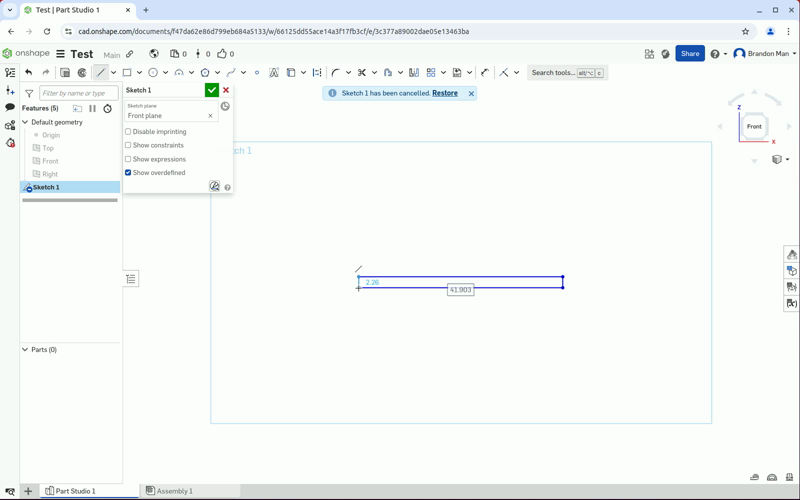
click(358, 287)
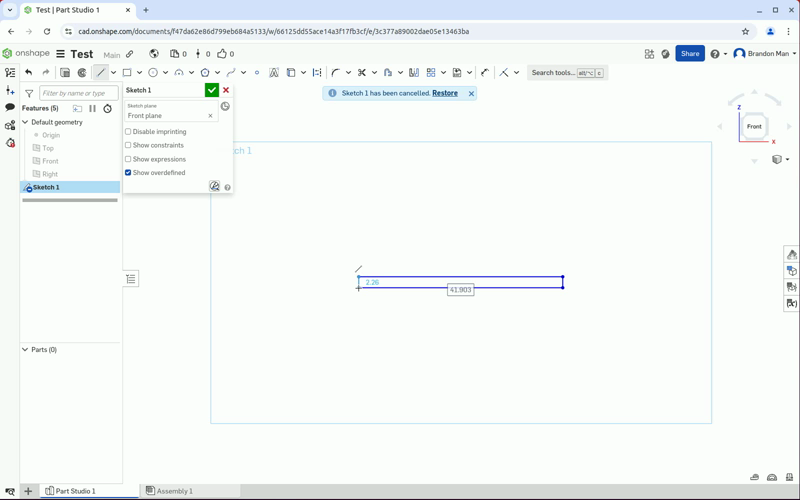
key(esc)
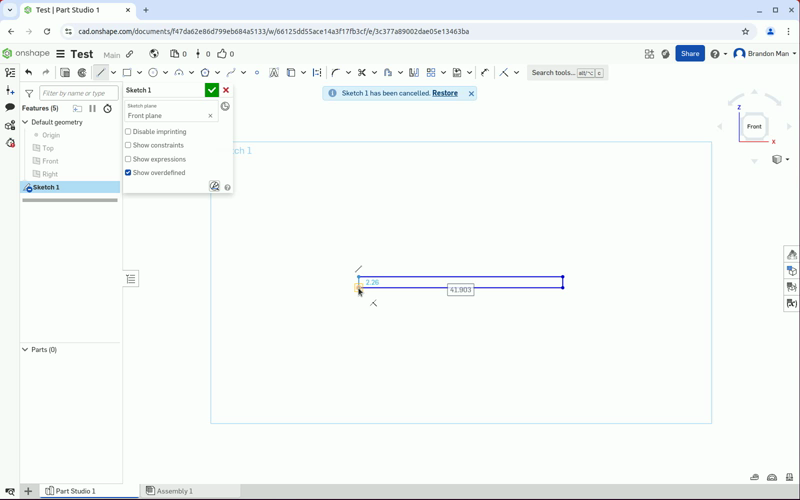
mouse_move(508, 281)
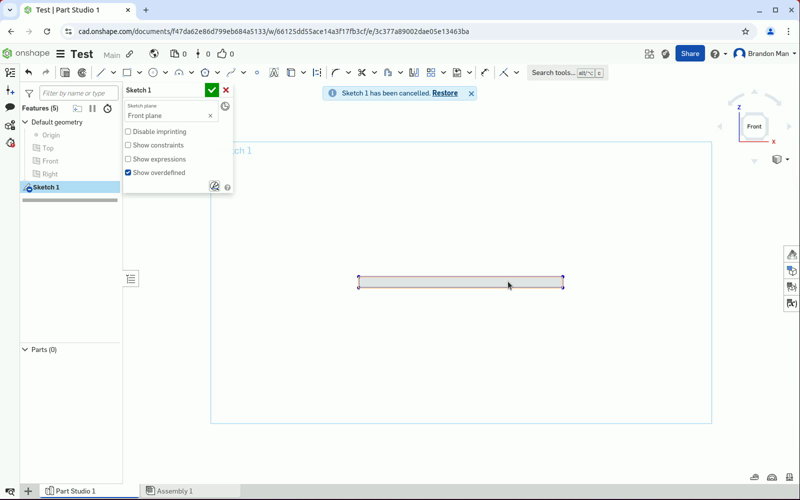
click(508, 281)
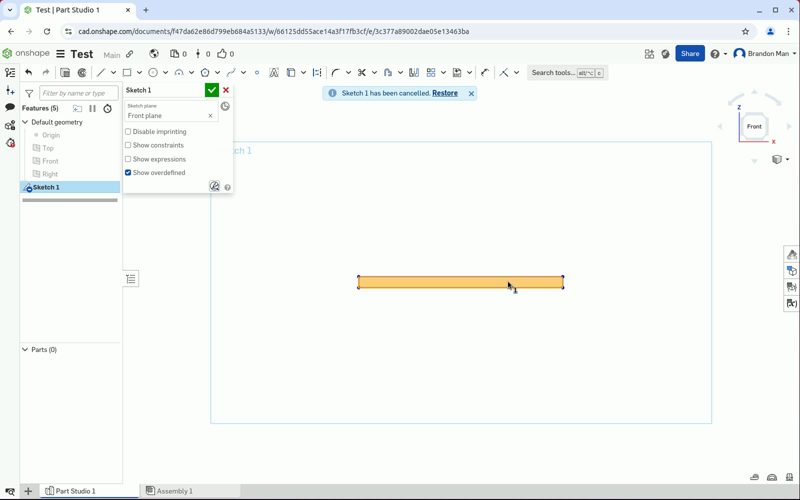
mouse_move(73, 352)
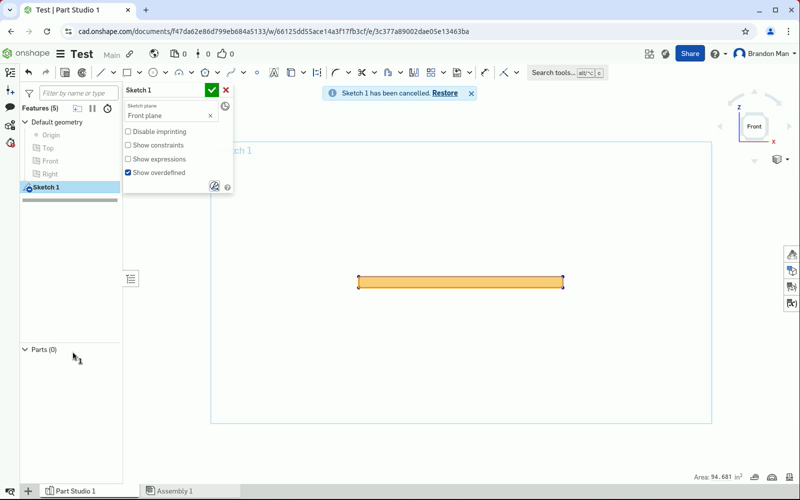
key(shift+y)
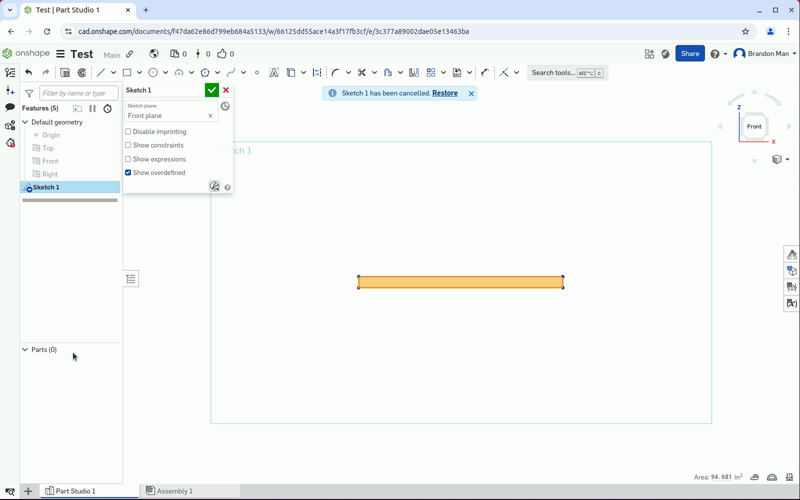
key(shift+e)
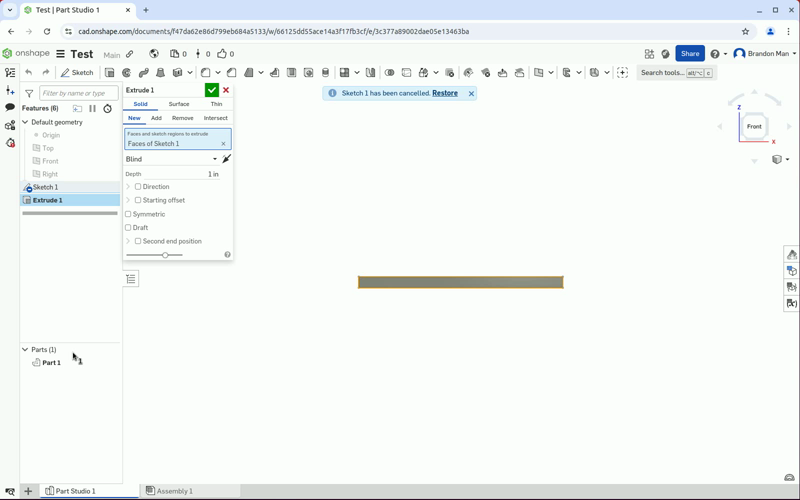
mouse_move(143, 106)
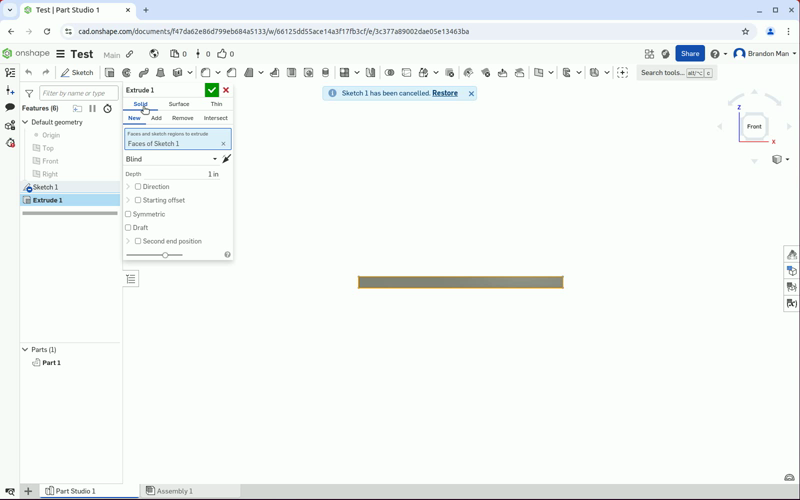
click(143, 106)
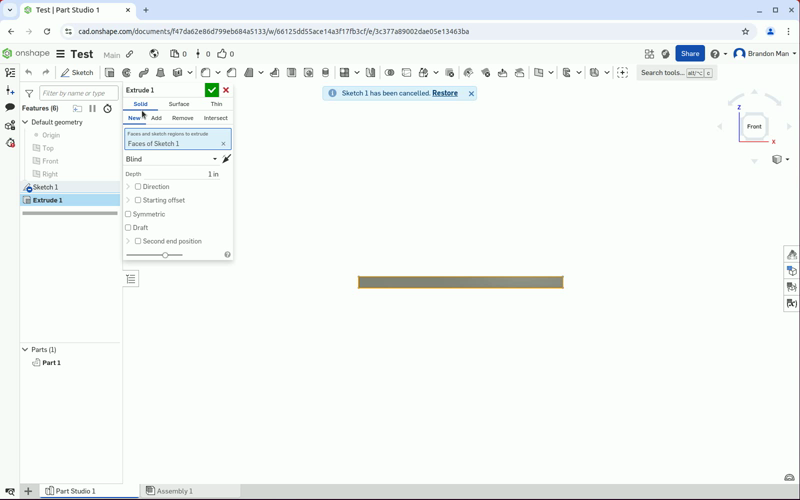
mouse_move(137, 120)
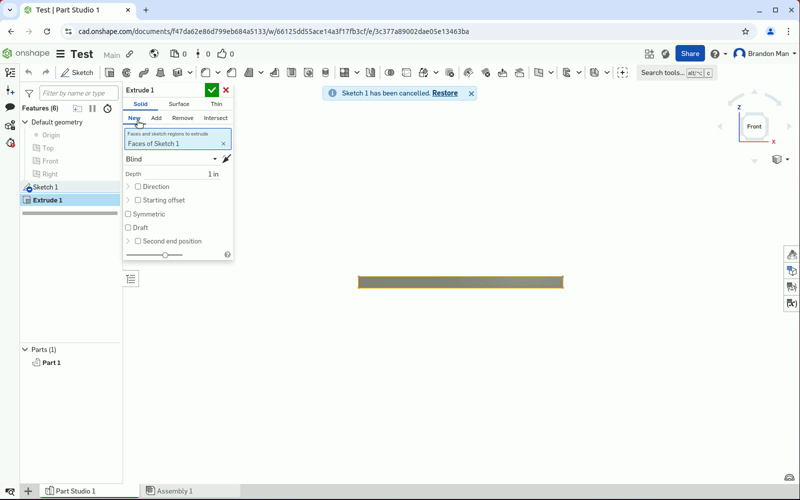
click(137, 120)
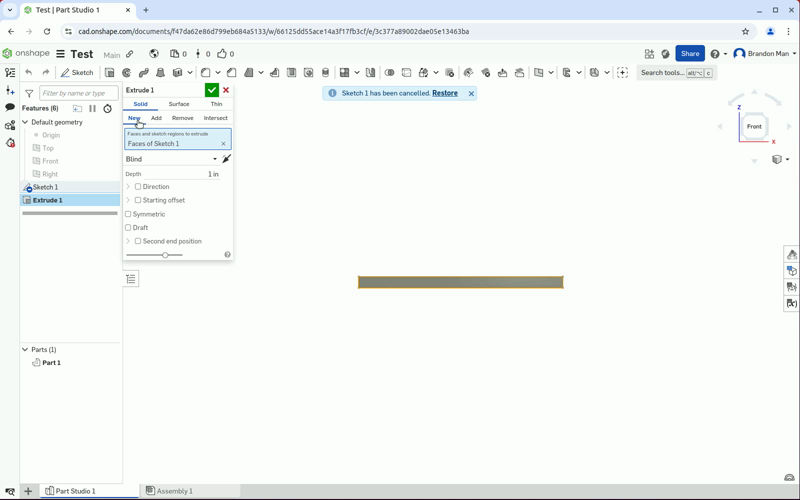
key(tab, 4)
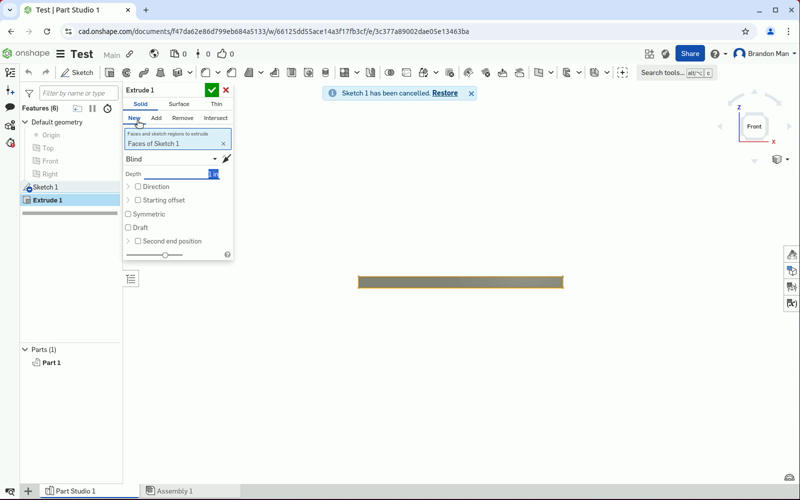
text(2.648)
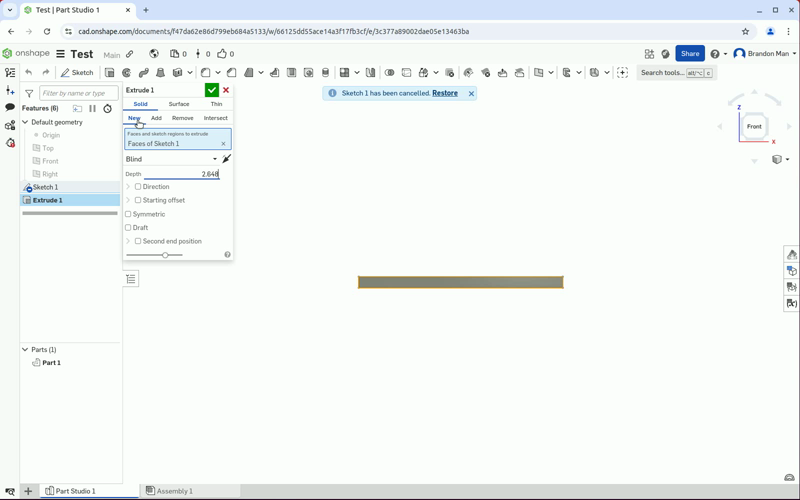
key(enter)
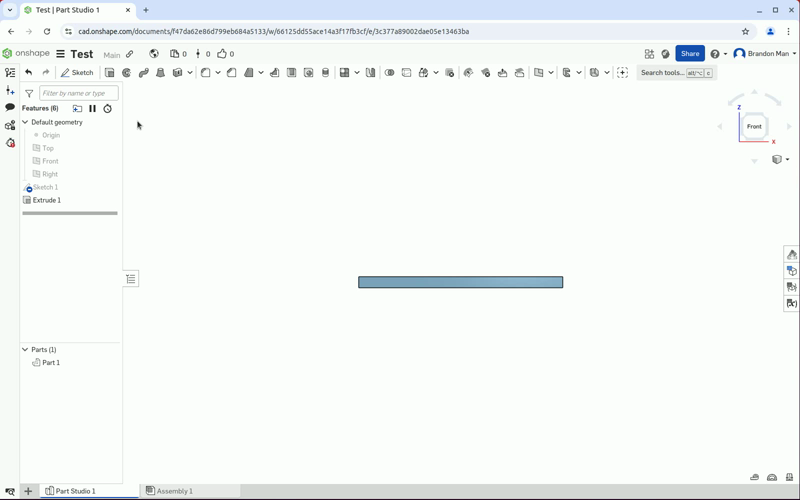
key(shift+h)
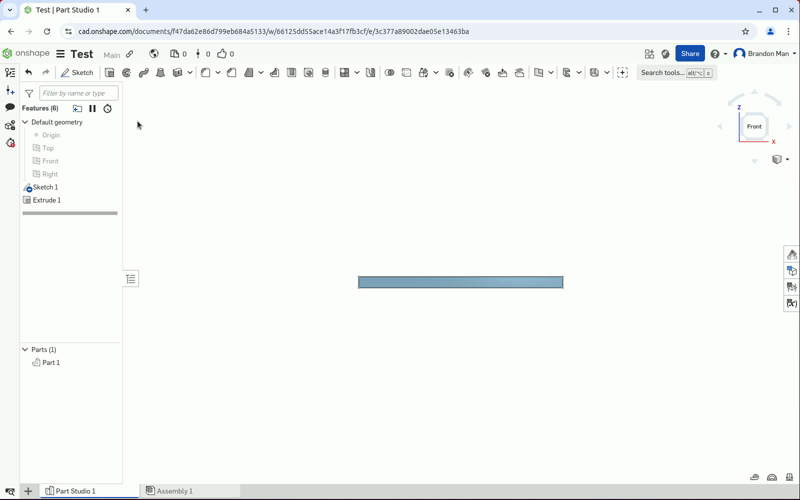
key(shift+h)
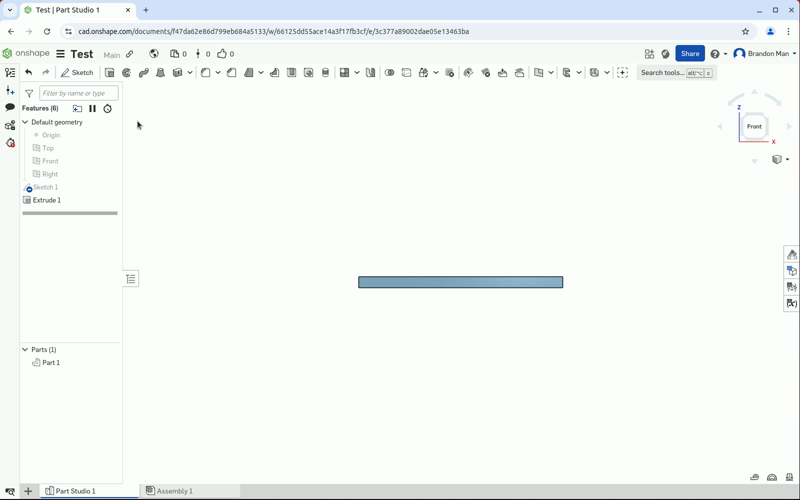
mouse_move(73, 189)
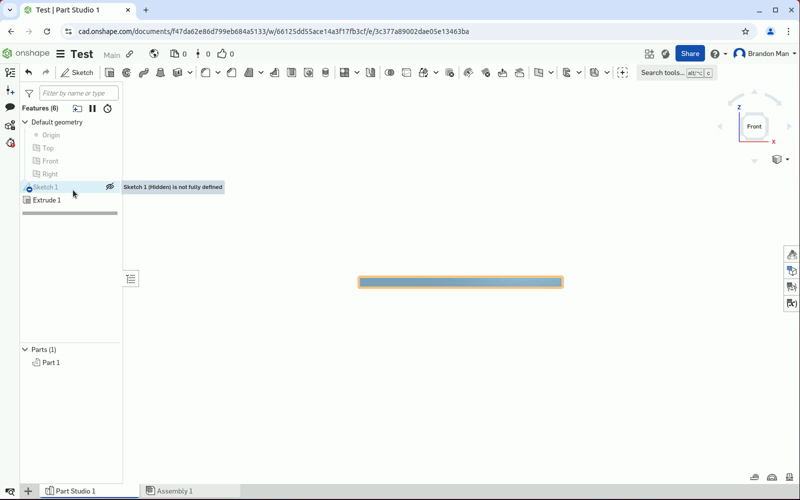
click(73, 189)
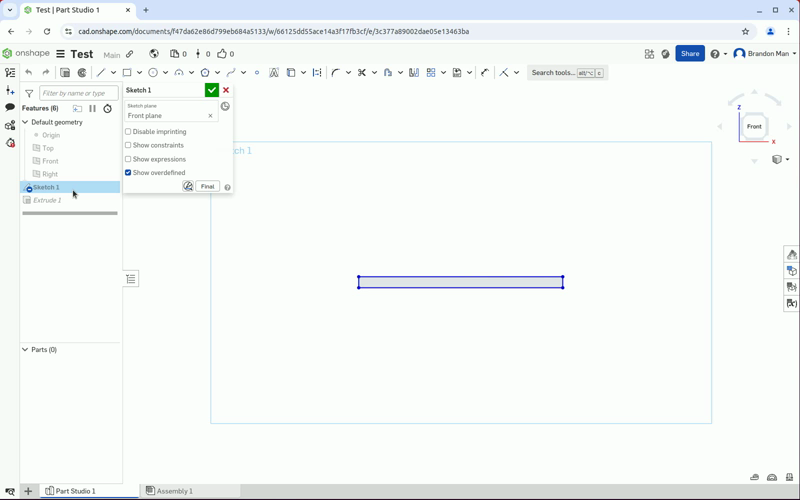
mouse_move(229, 92)
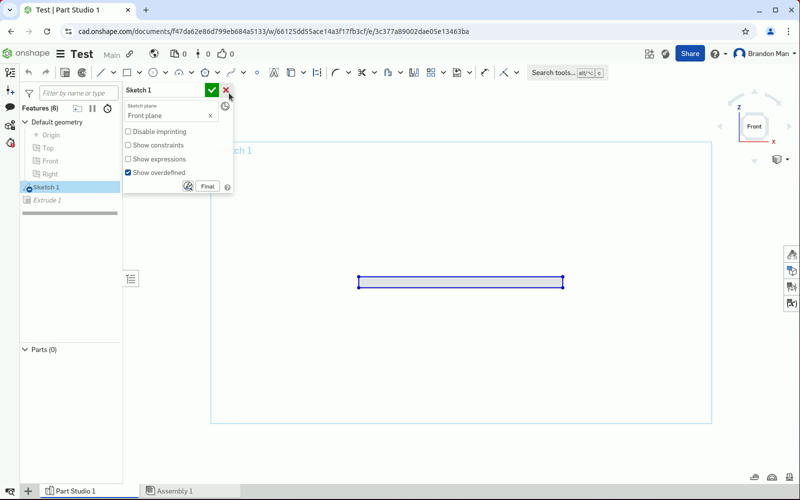
click(229, 92)
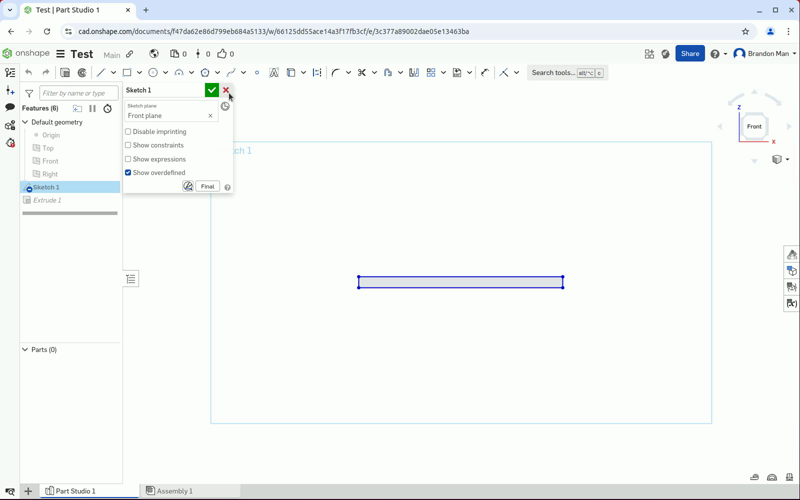
key(shift+s)
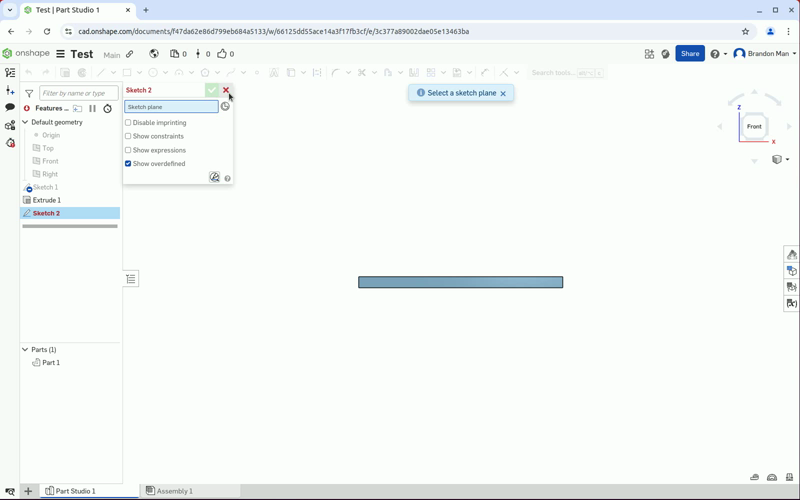
mouse_move(73, 163)
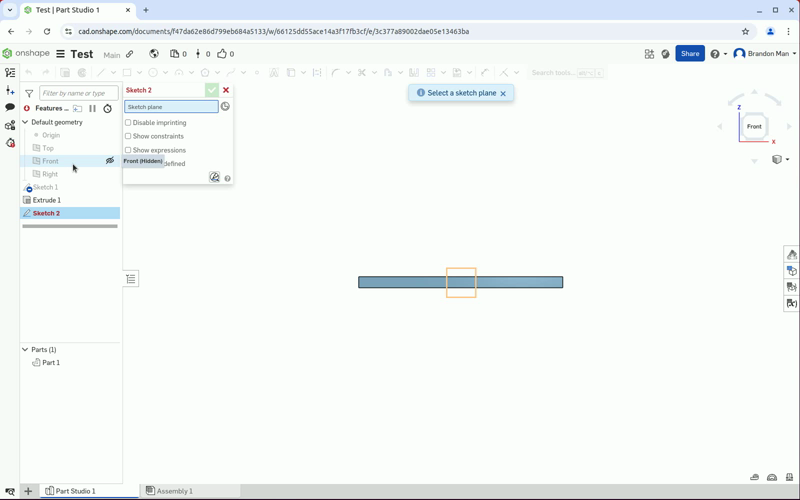
click(73, 163)
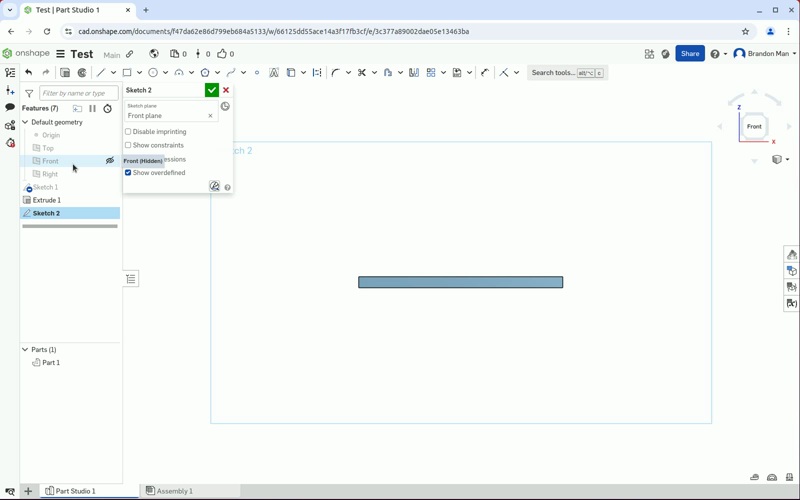
mouse_move(73, 352)
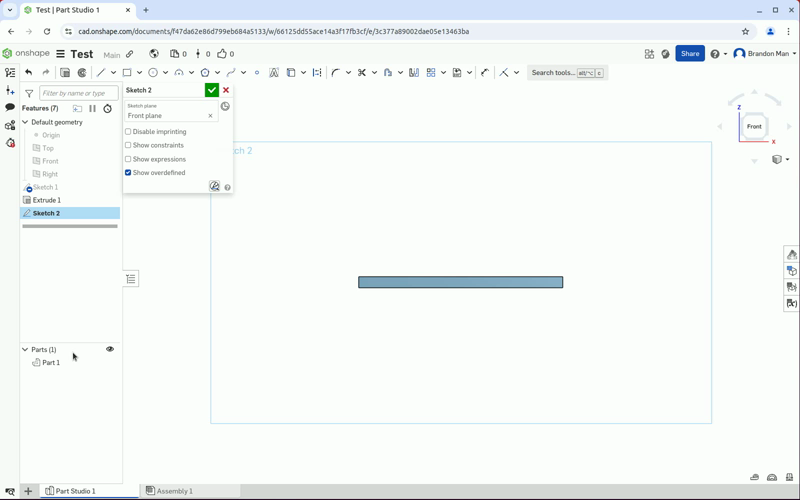
key(y)
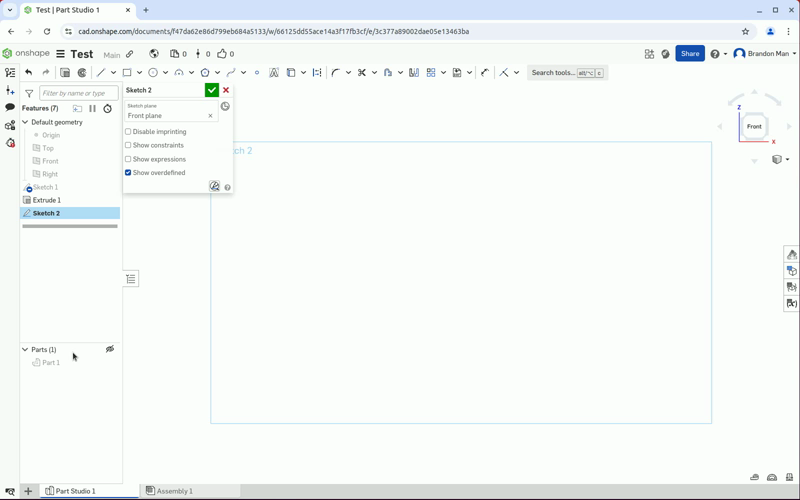
key(l)
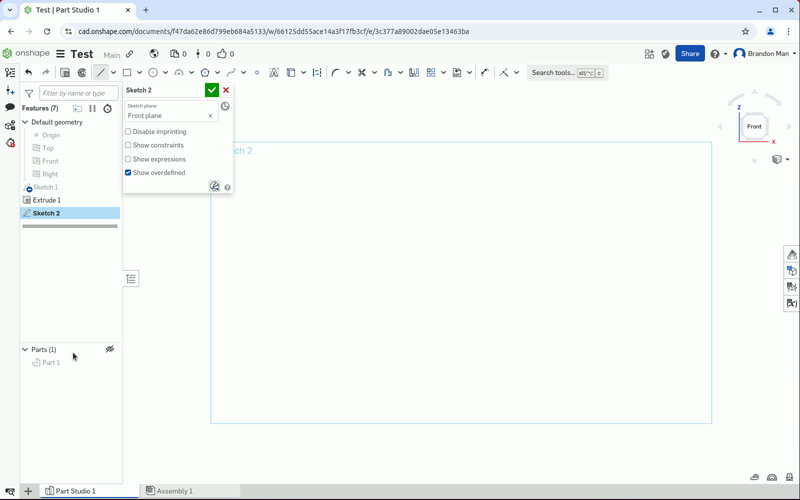
key_down(shift)
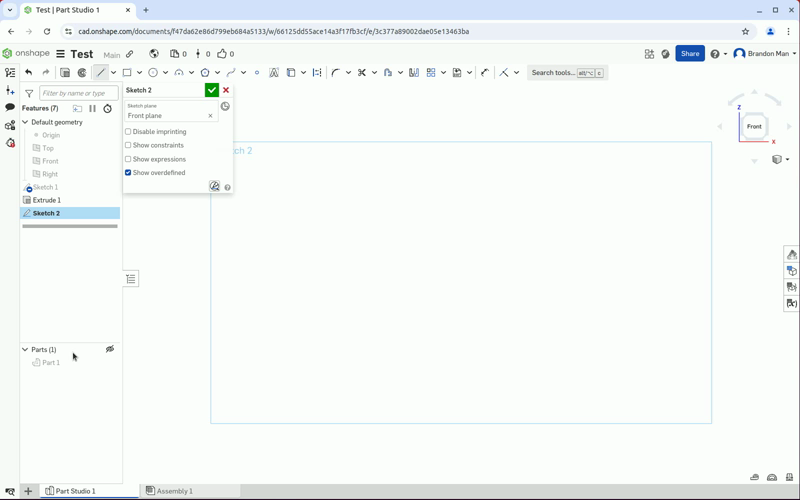
mouse_move(562, 287)
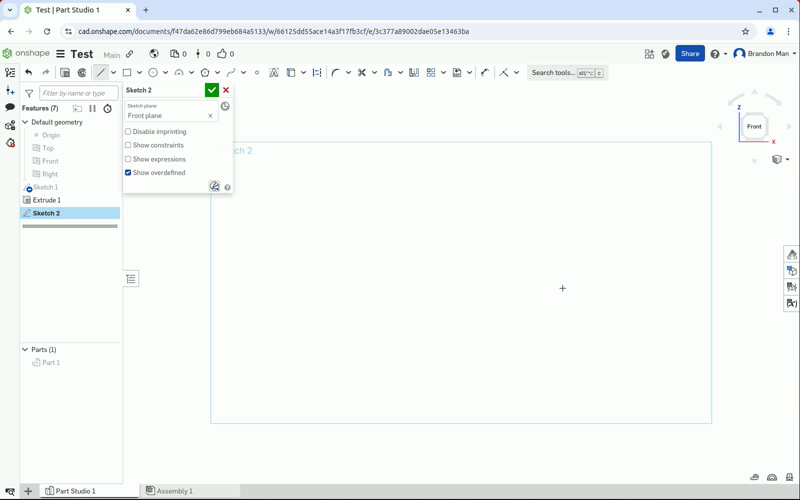
click(562, 287)
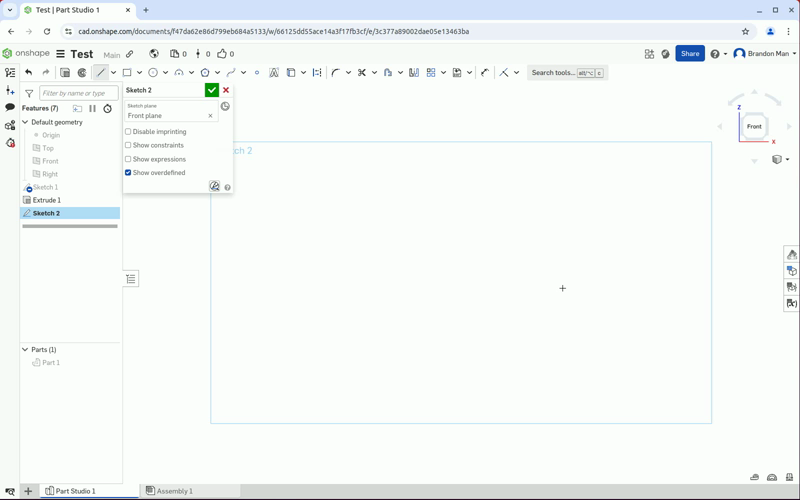
key_up(shift)
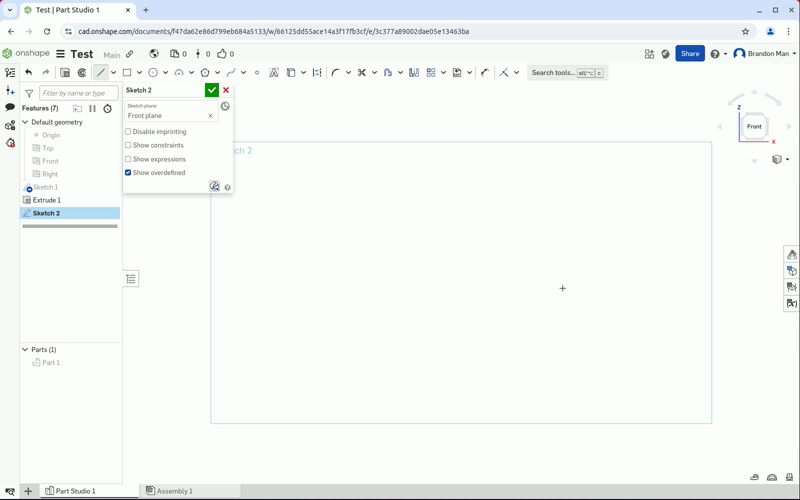
key_down(shift)
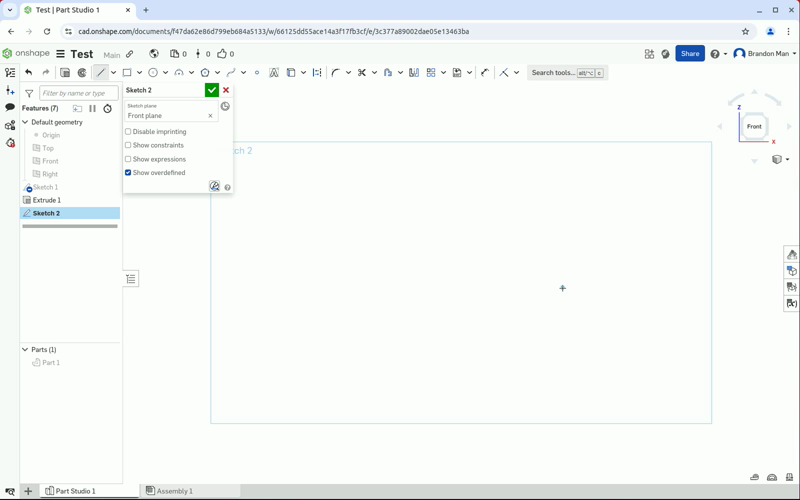
mouse_move(589, 287)
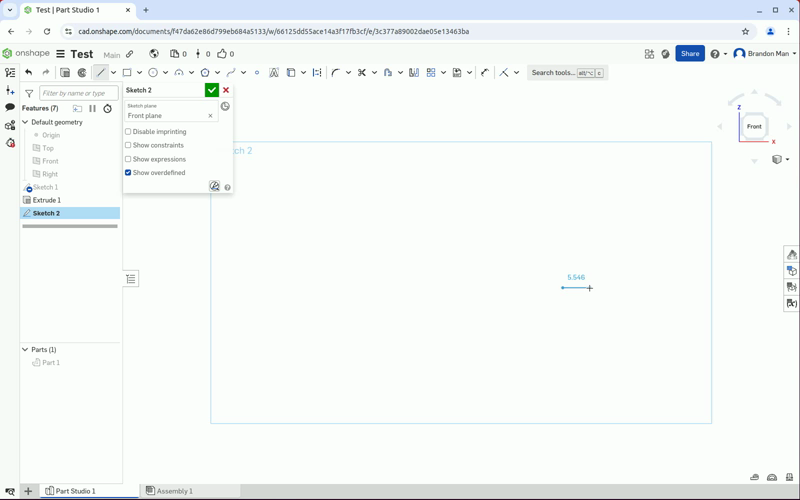
mouse_move(574, 276)
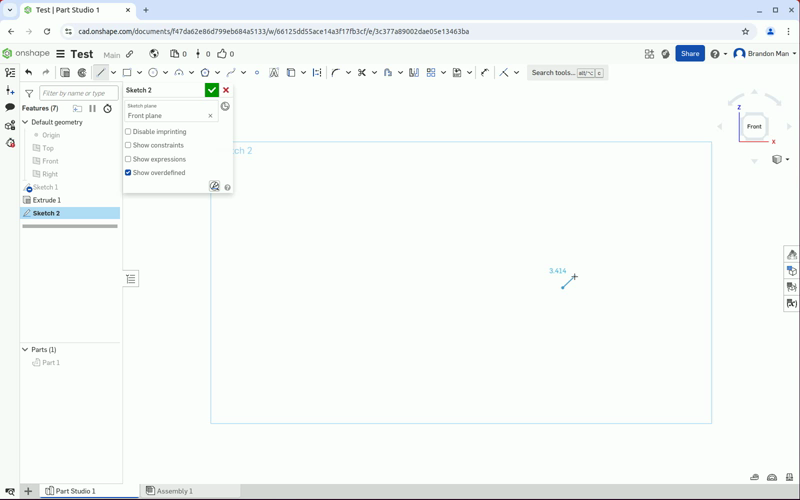
click(574, 276)
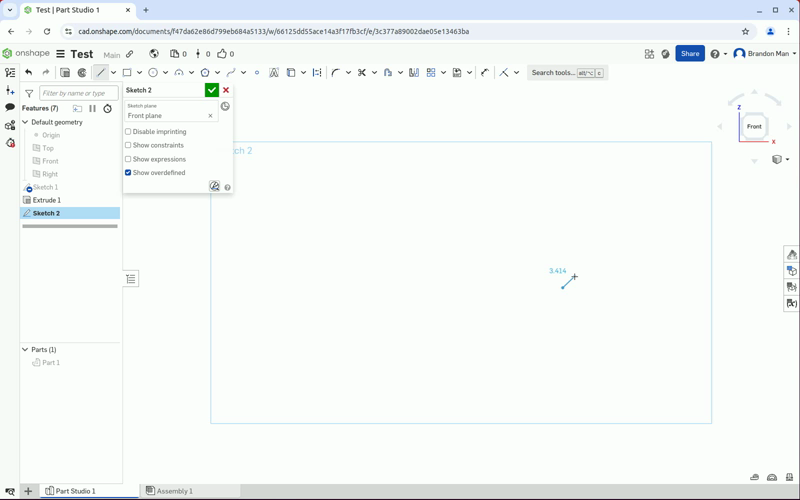
key_up(shift)
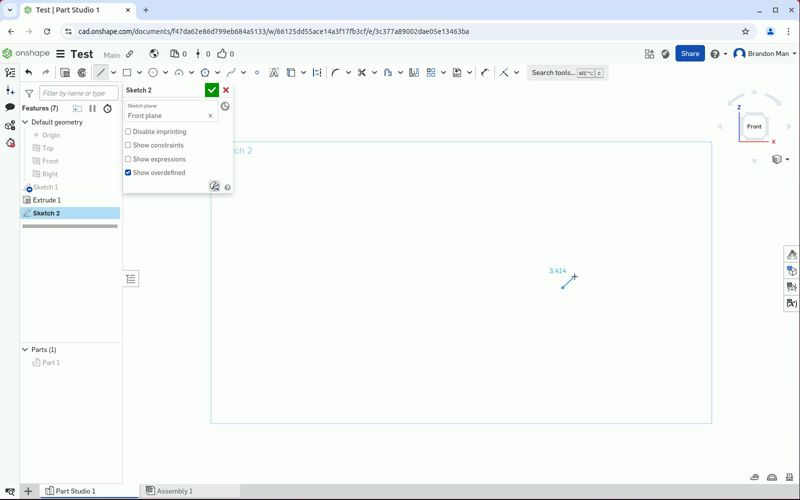
key_down(shift)
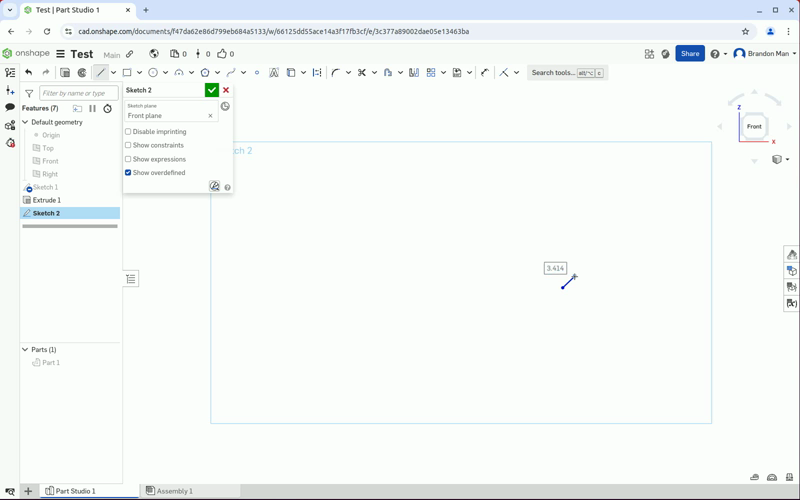
mouse_move(589, 276)
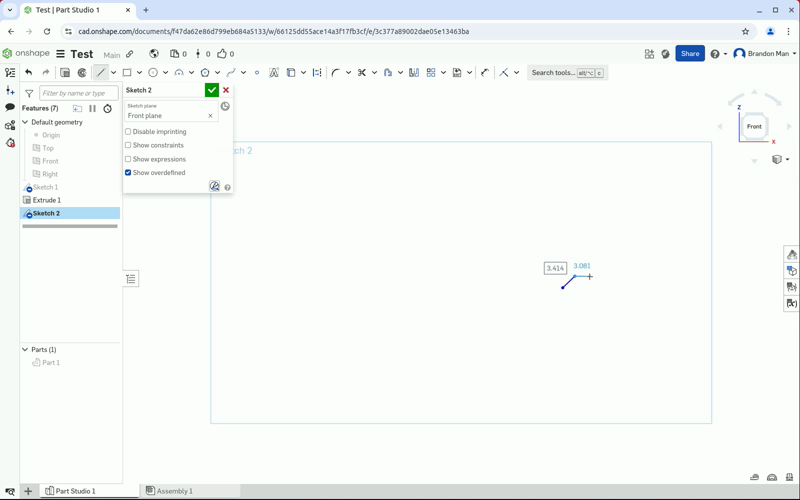
mouse_move(562, 276)
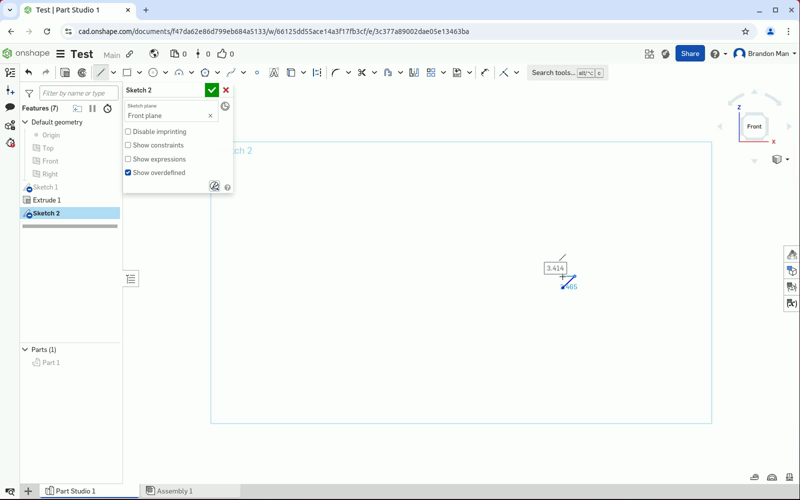
click(562, 276)
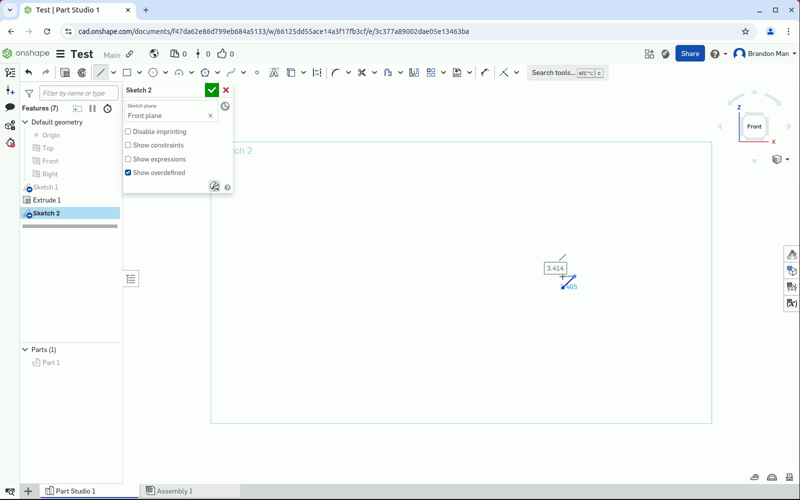
key_up(shift)
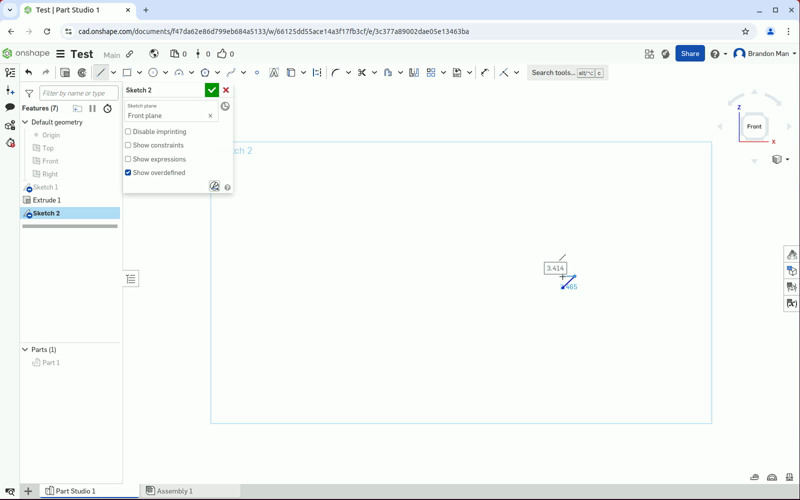
mouse_move(589, 276)
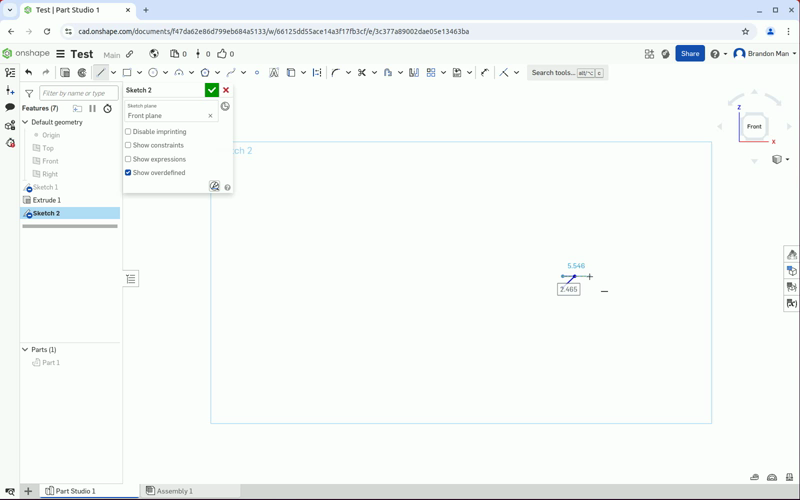
key_down(shift)
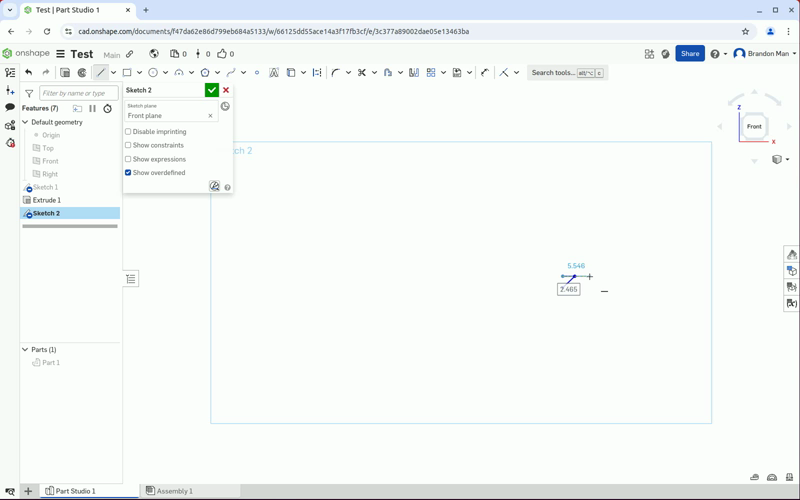
mouse_move(562, 287)
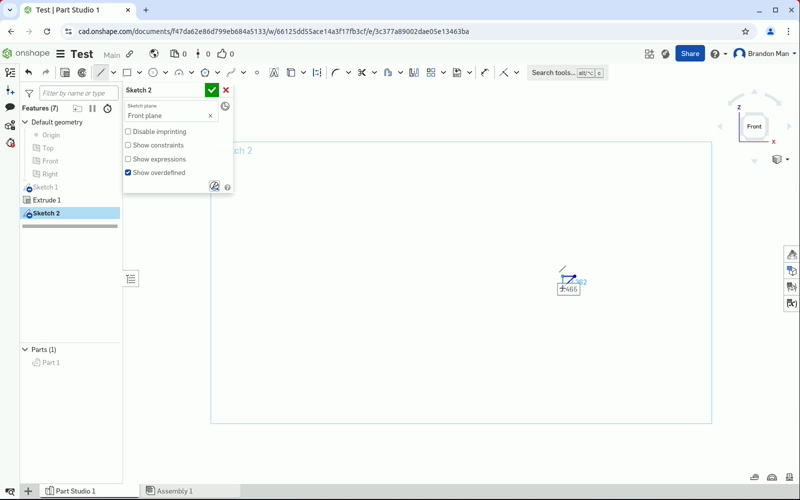
key_up(shift)
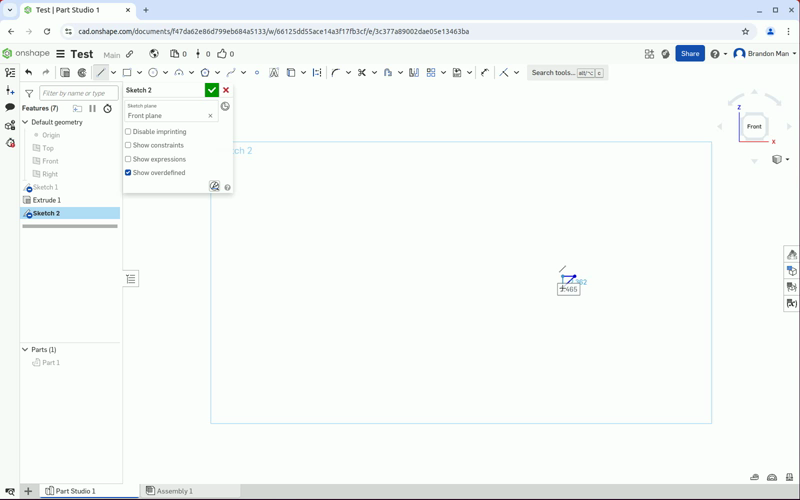
click(562, 287)
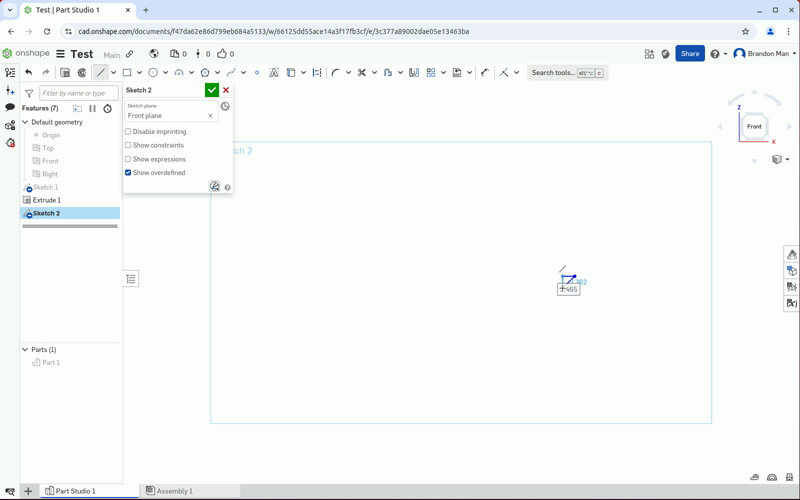
key(esc)
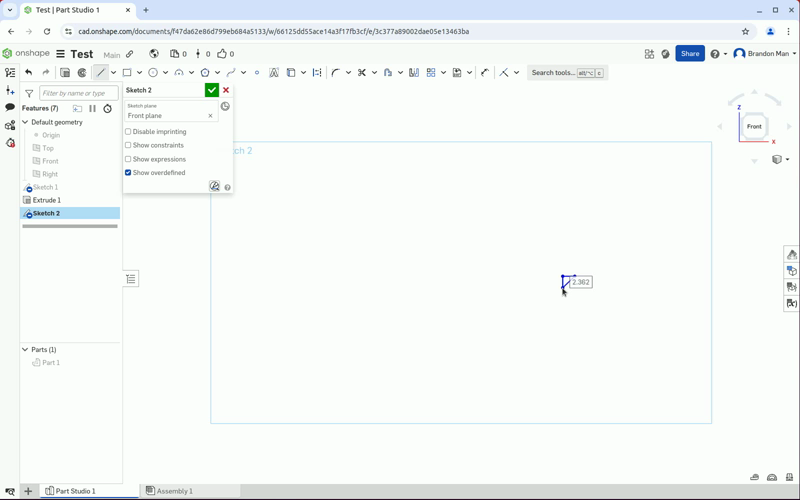
mouse_move(567, 282)
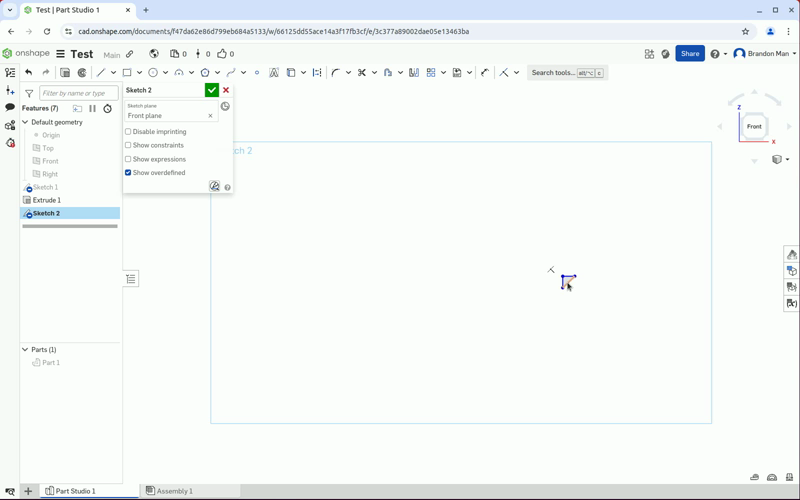
scroll(6)
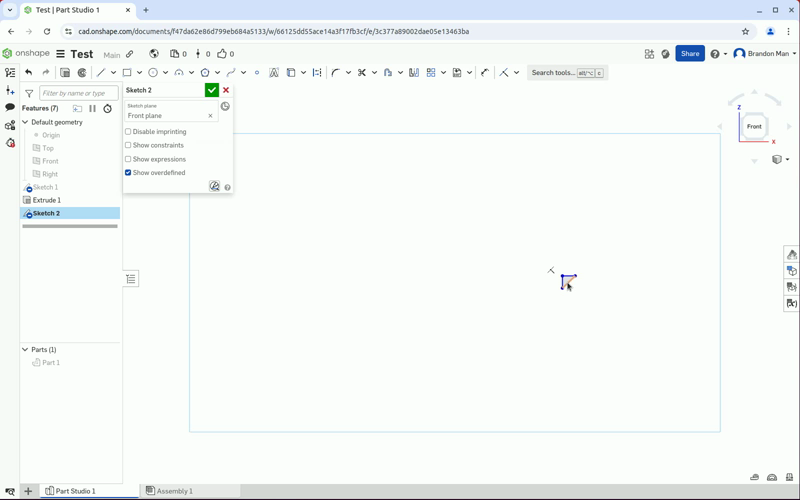
scroll(6)
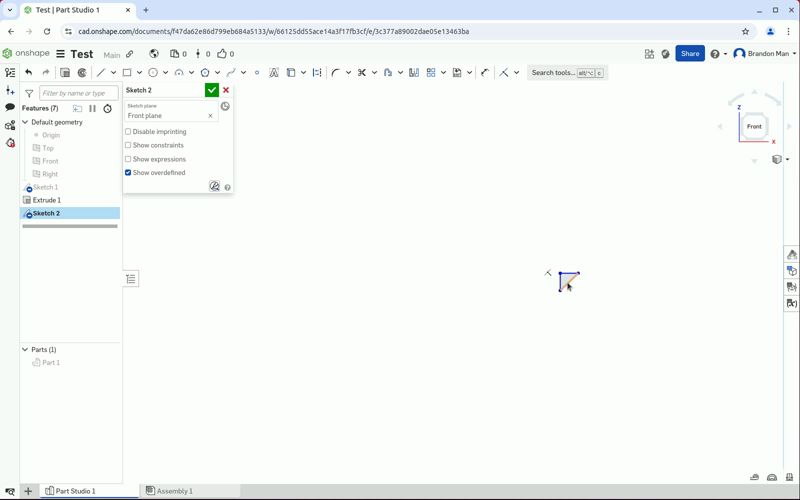
scroll(6)
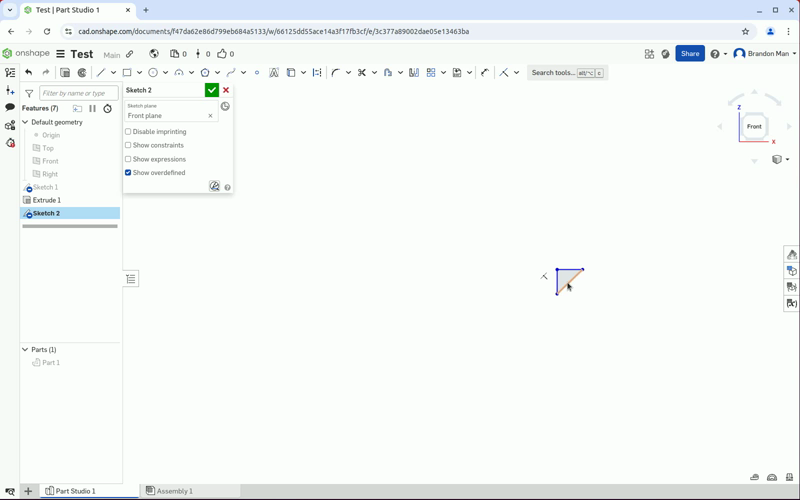
scroll(6)
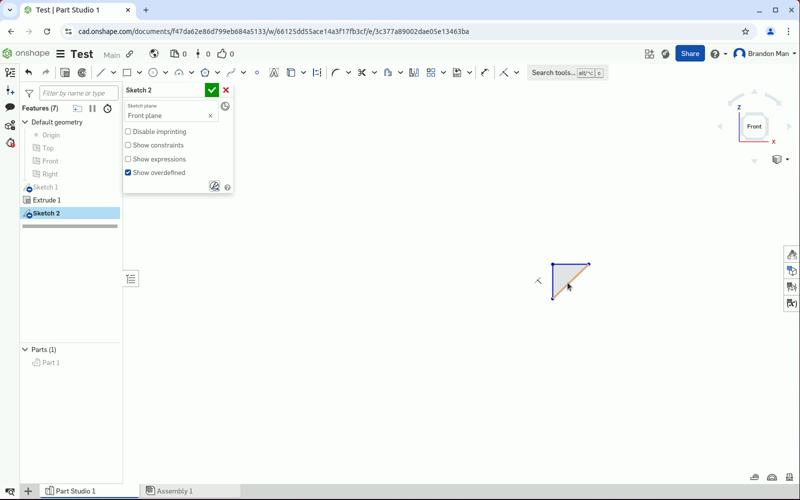
scroll(6)
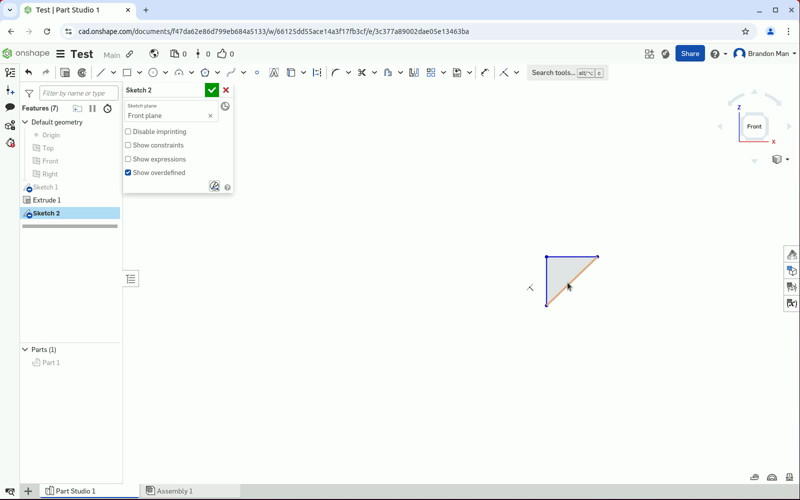
scroll(6)
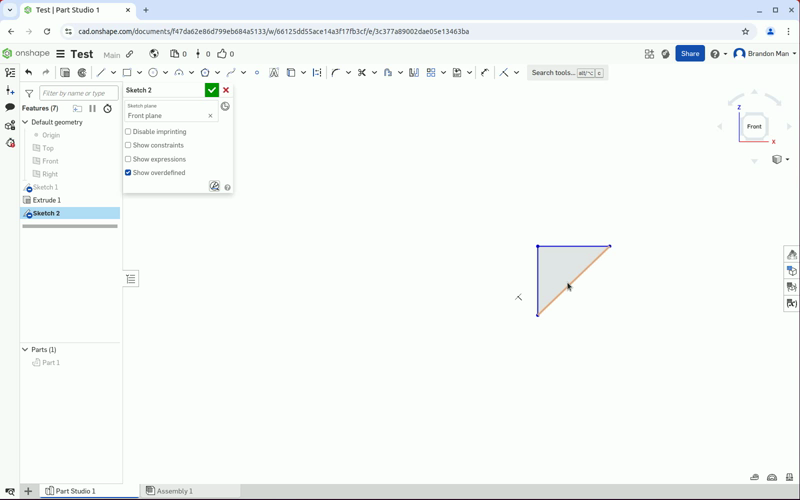
scroll(6)
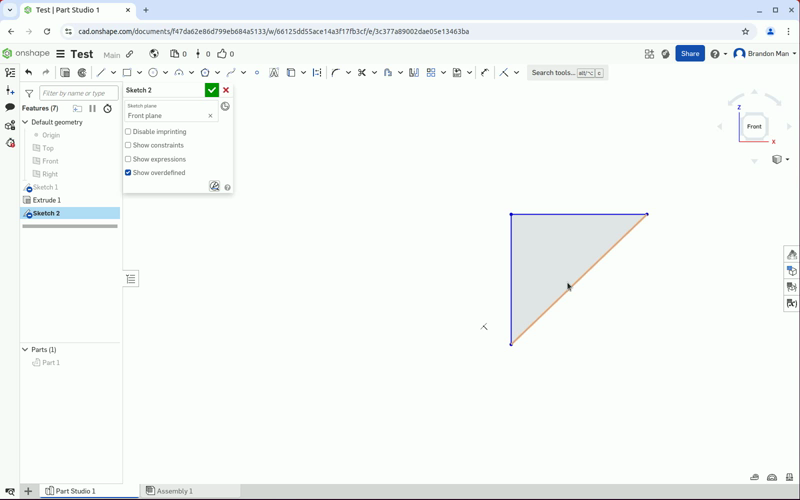
click(567, 282)
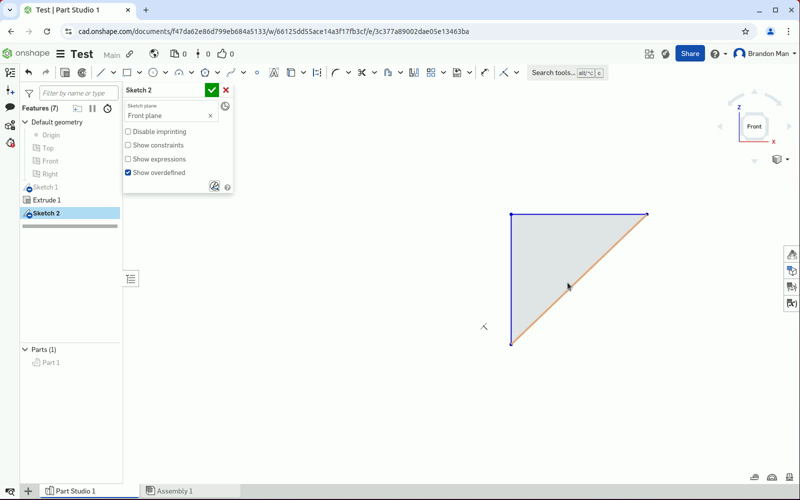
scroll(-6)
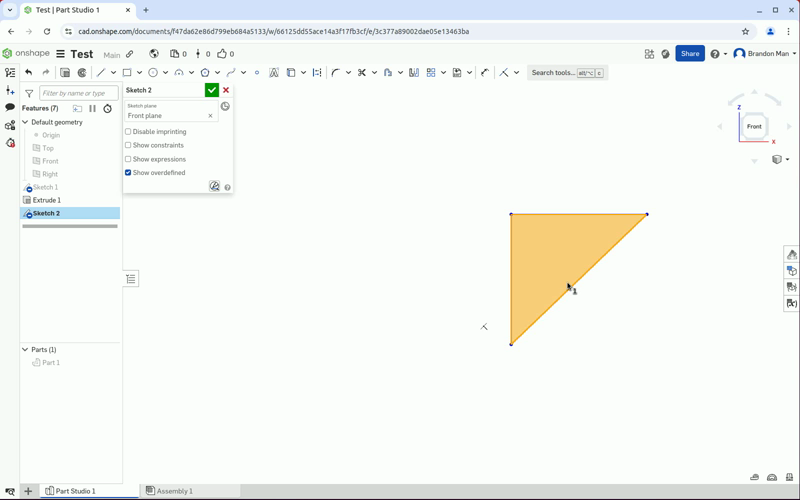
scroll(-6)
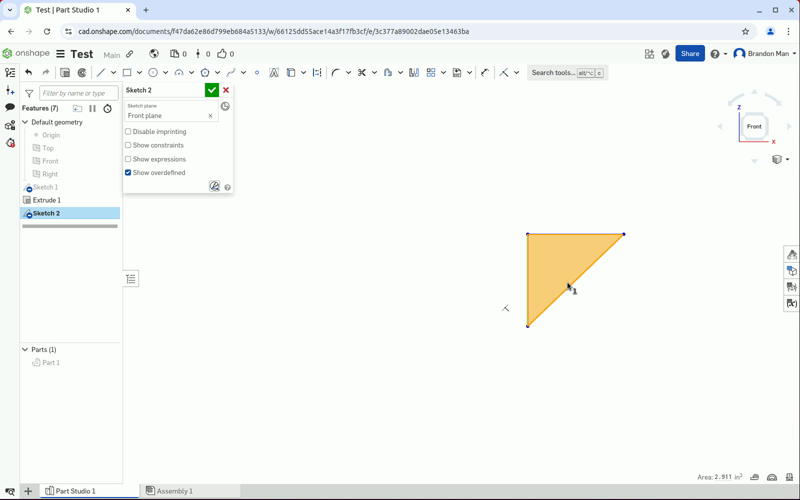
scroll(-6)
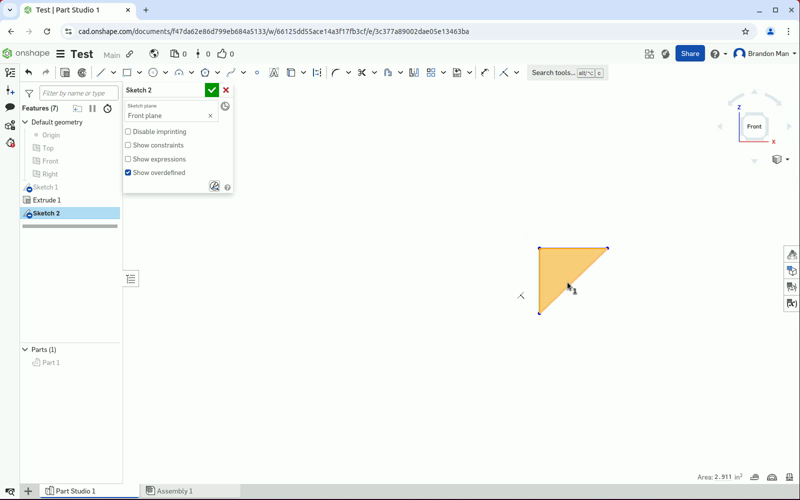
scroll(-6)
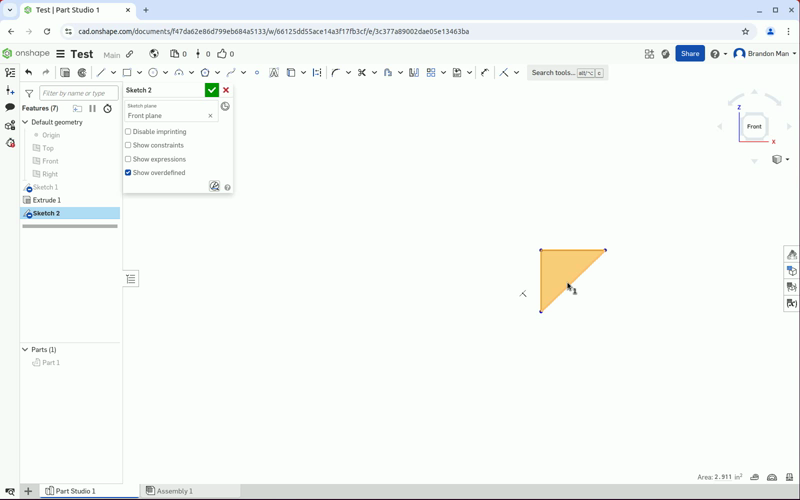
scroll(-6)
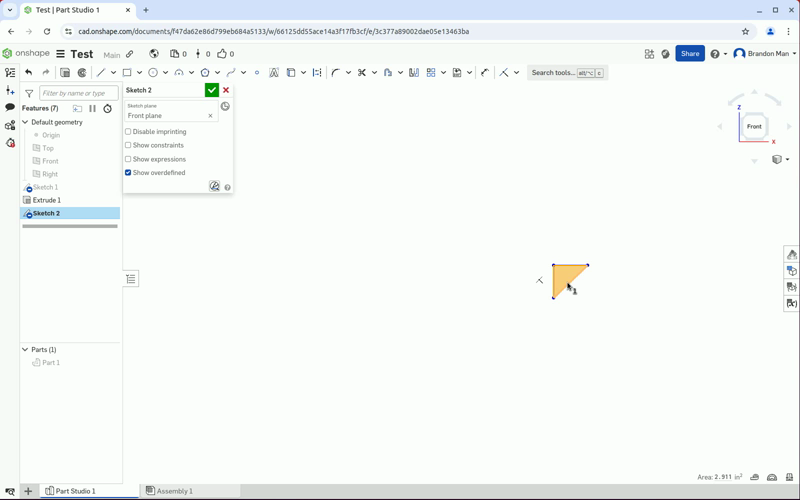
scroll(-6)
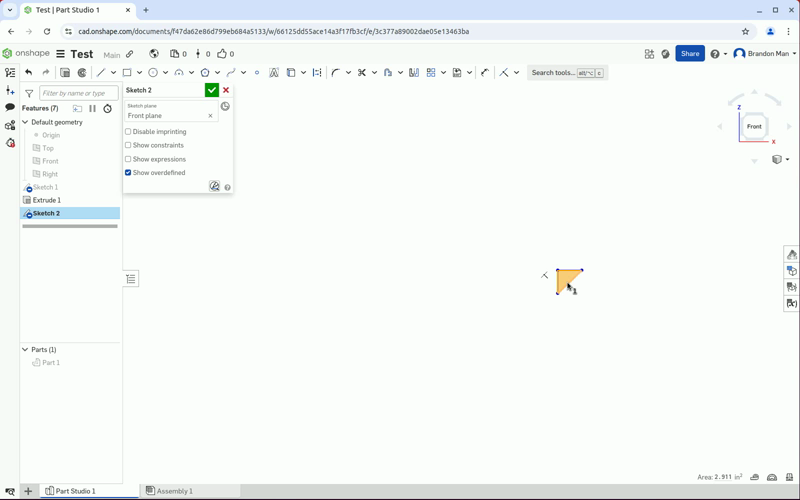
scroll(-6)
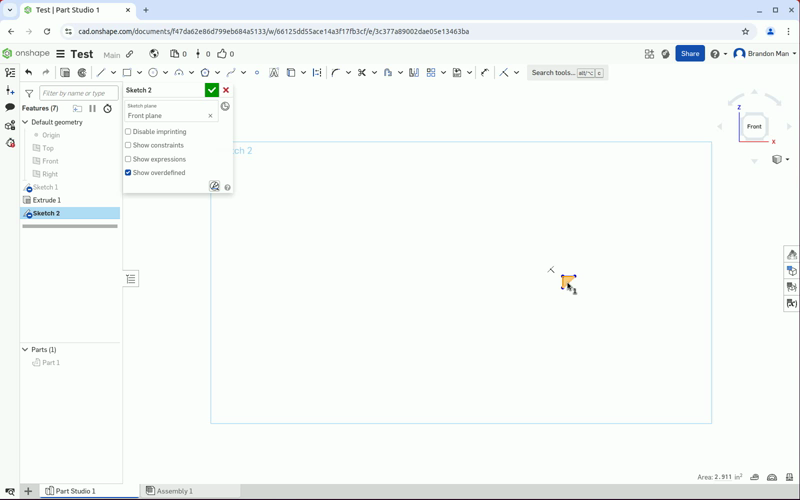
mouse_move(73, 352)
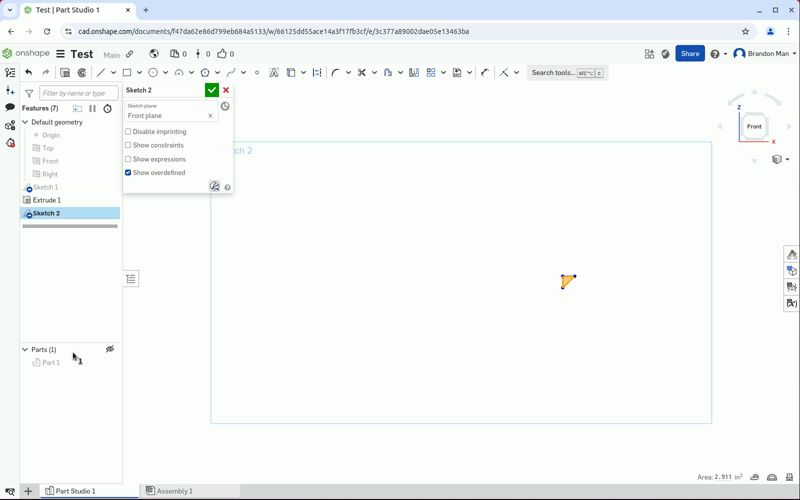
key(shift+y)
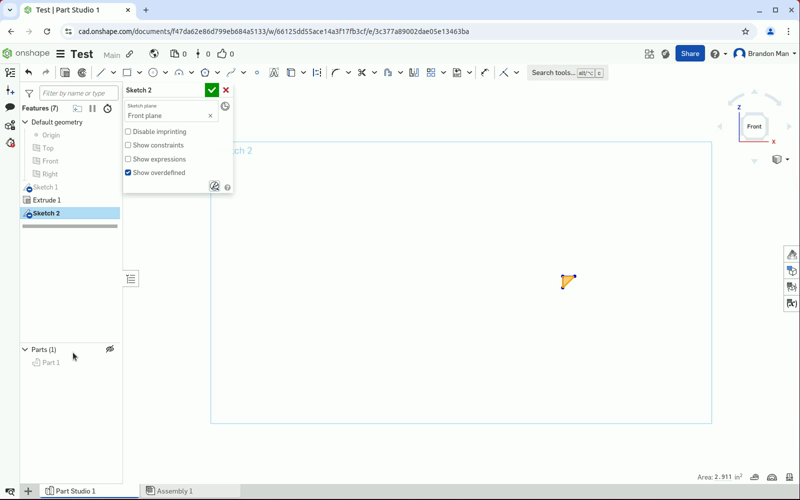
key(shift+e)
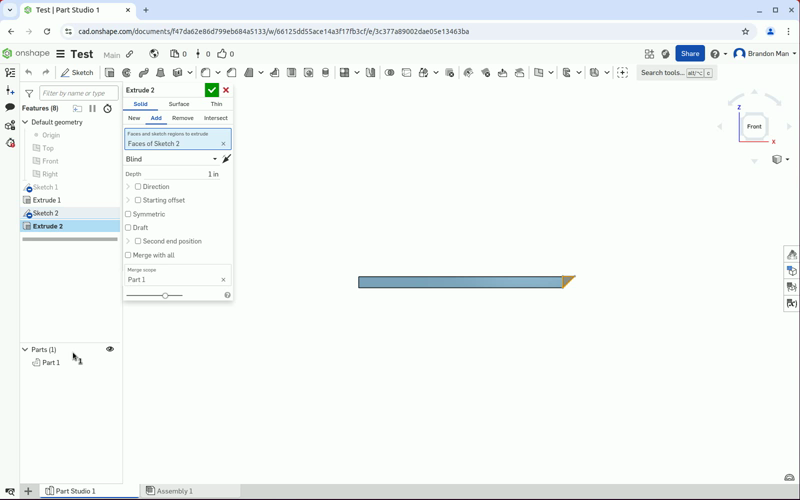
mouse_move(143, 106)
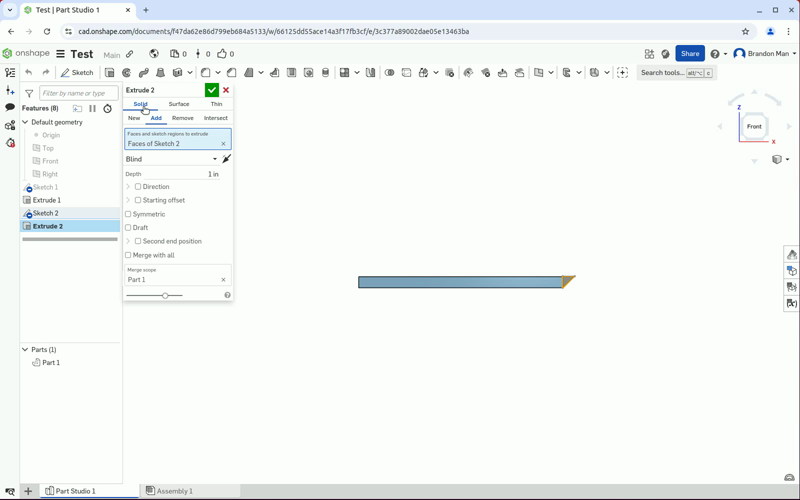
click(143, 106)
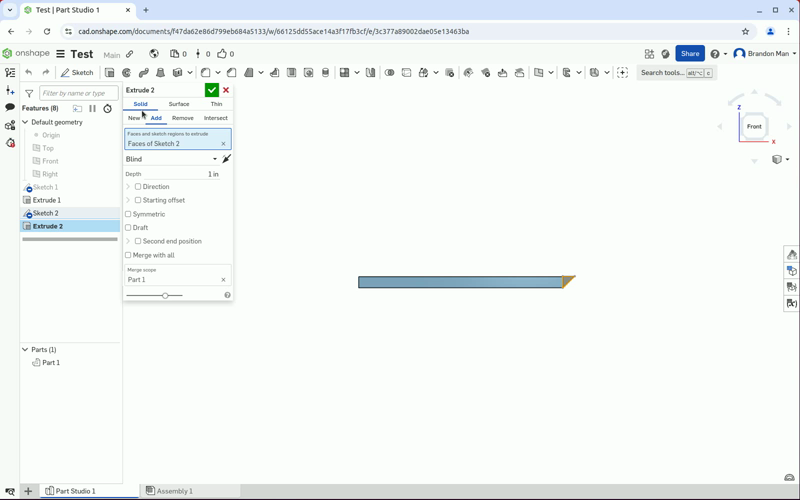
mouse_move(137, 120)
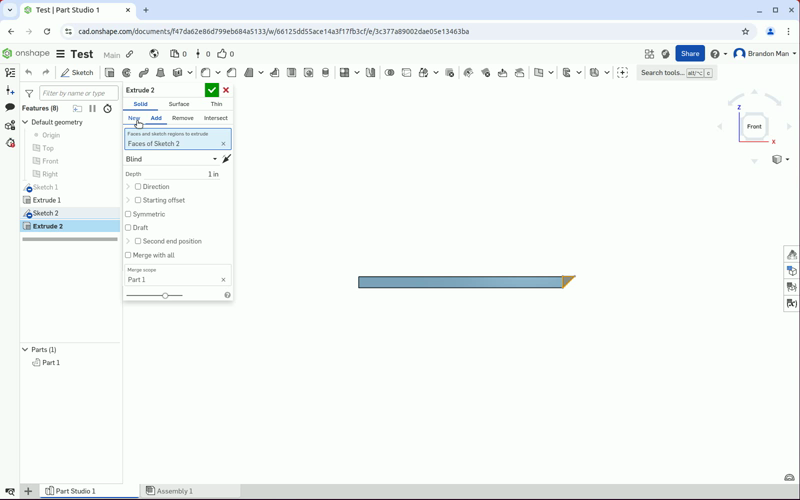
click(137, 120)
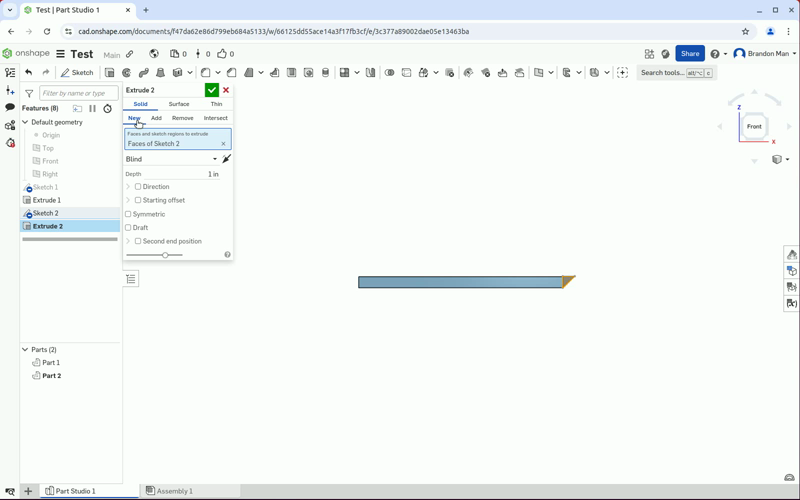
key(tab, 4)
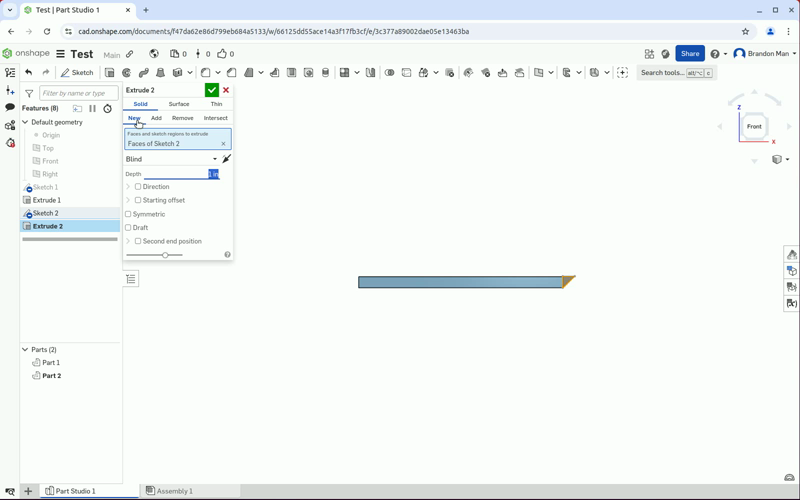
text(2.648)
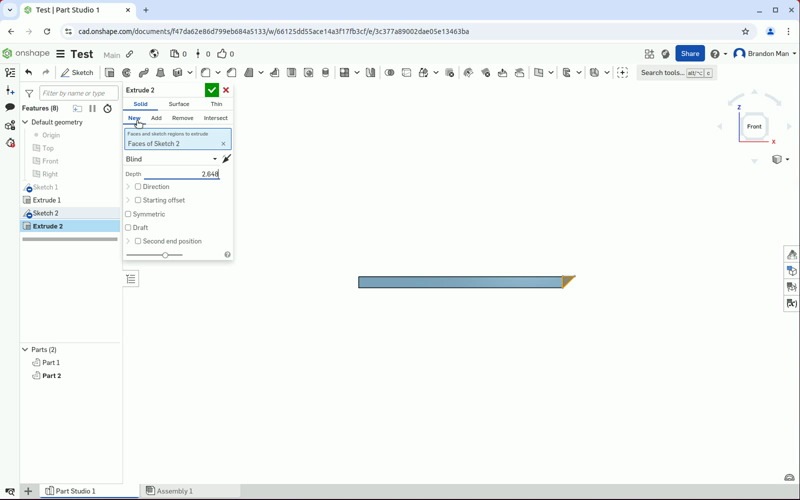
key(enter)
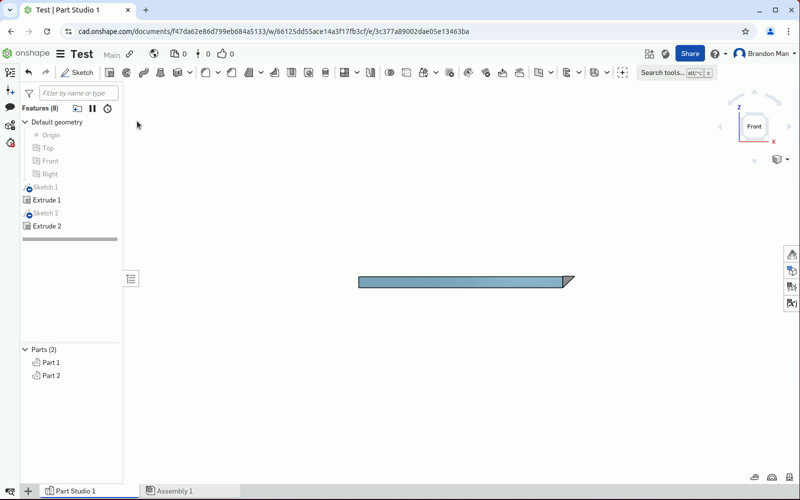
key(shift+h)
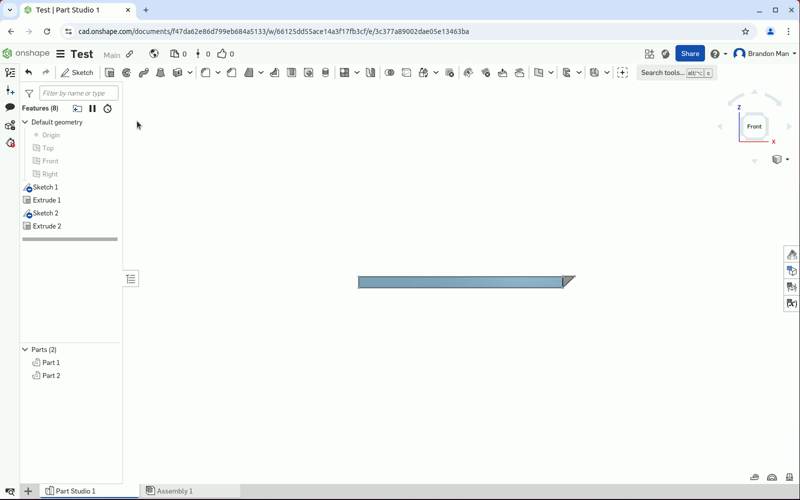
key(shift+h)
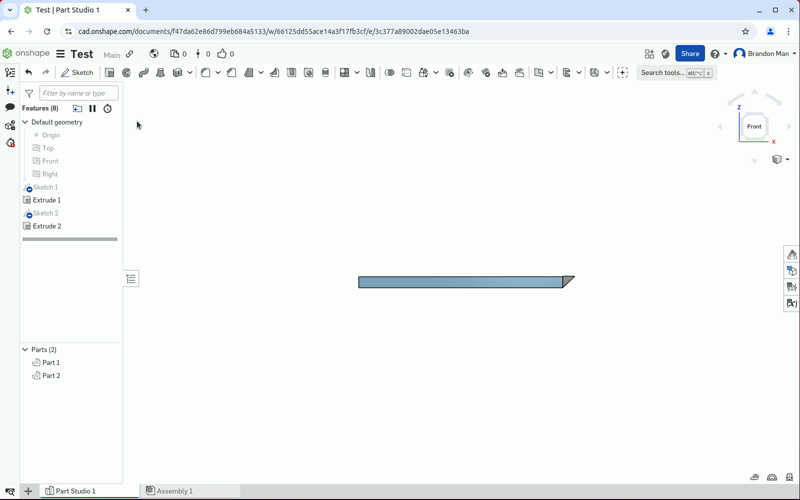
mouse_move(73, 189)
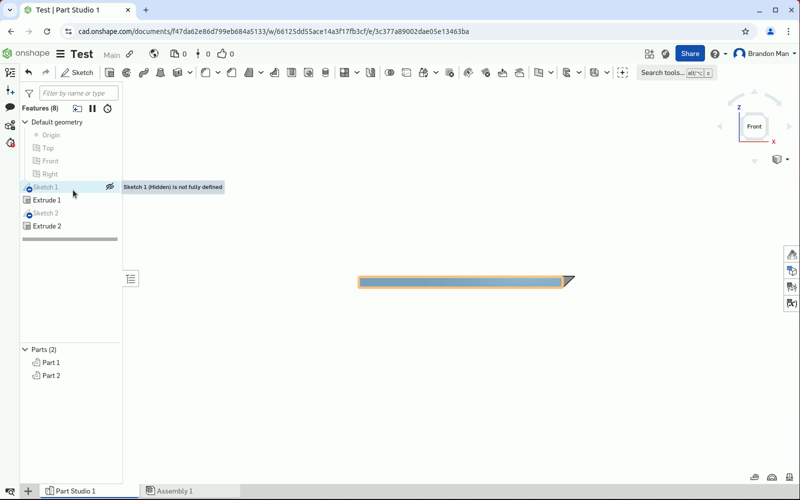
click(73, 189)
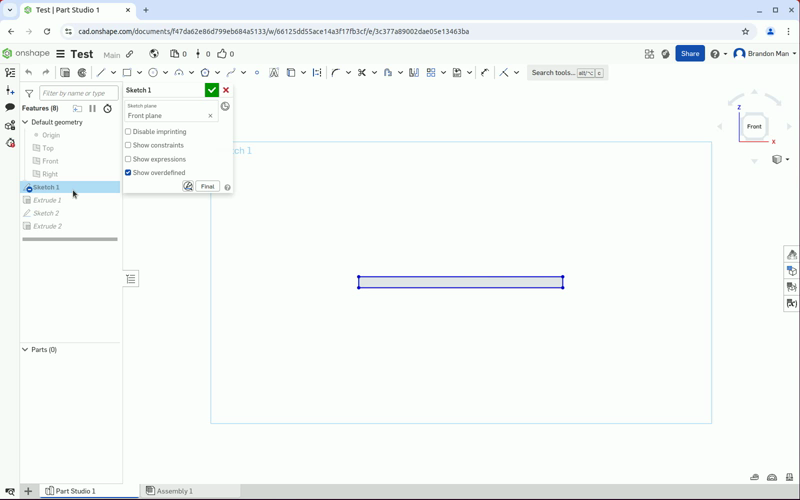
mouse_move(229, 92)
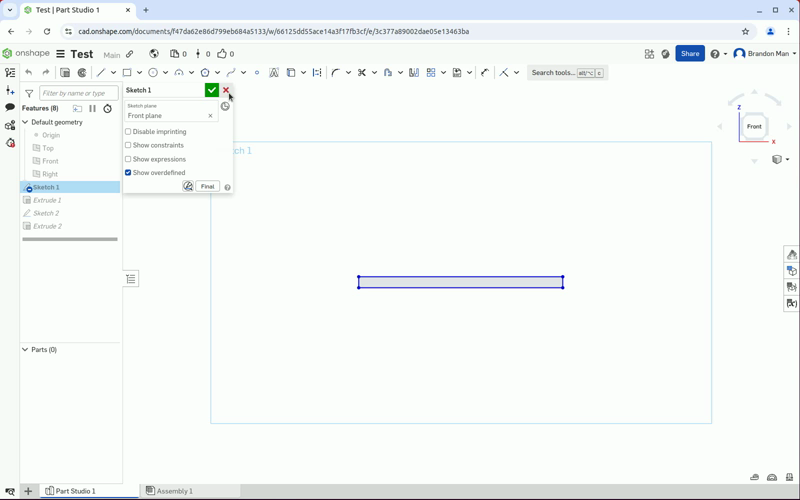
click(229, 92)
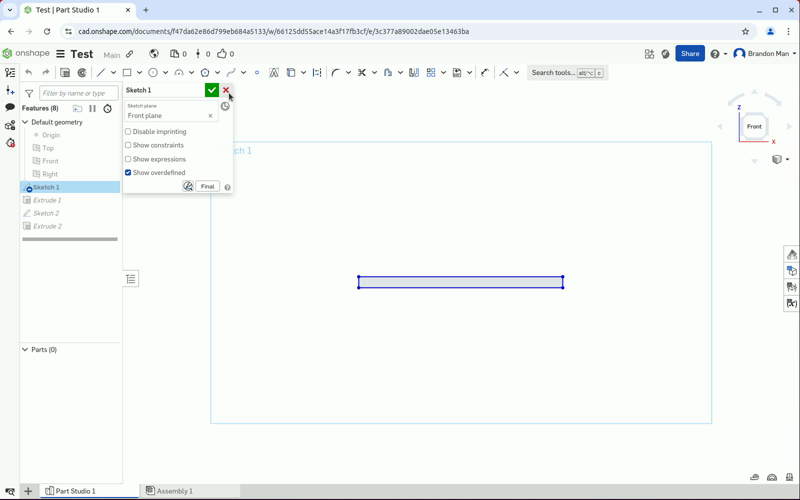
key(shift+s)
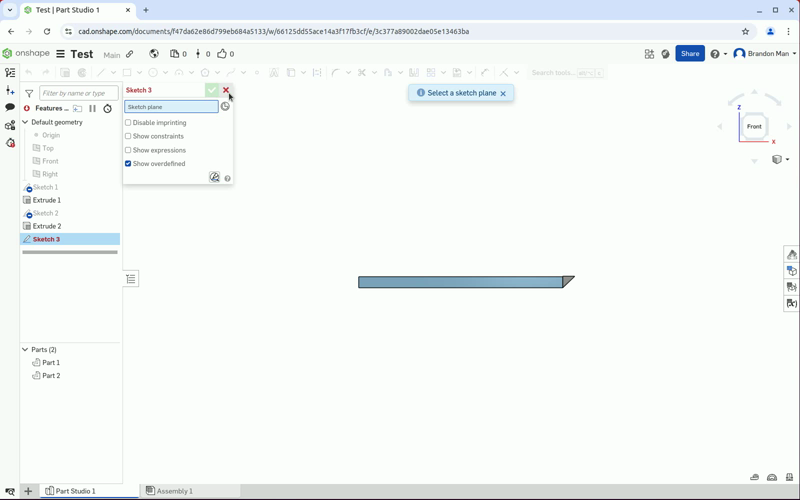
mouse_move(73, 163)
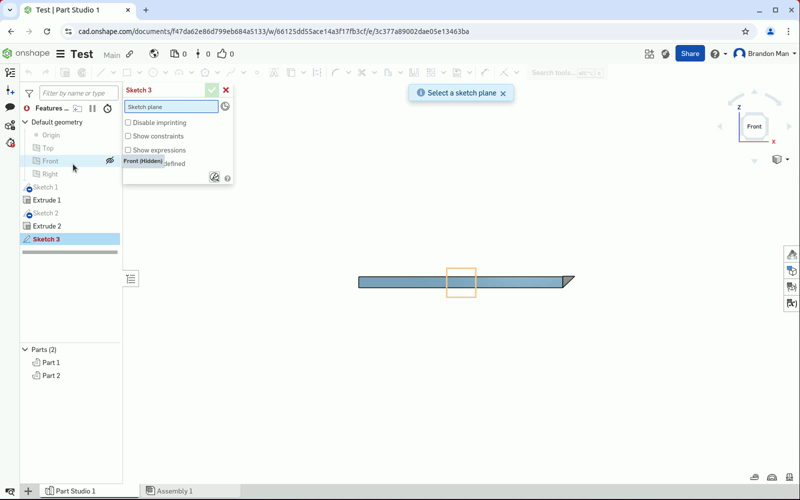
click(73, 163)
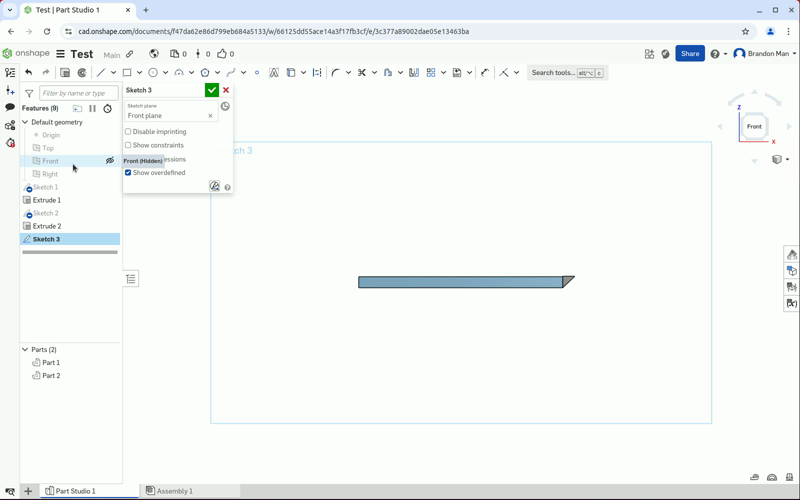
mouse_move(73, 352)
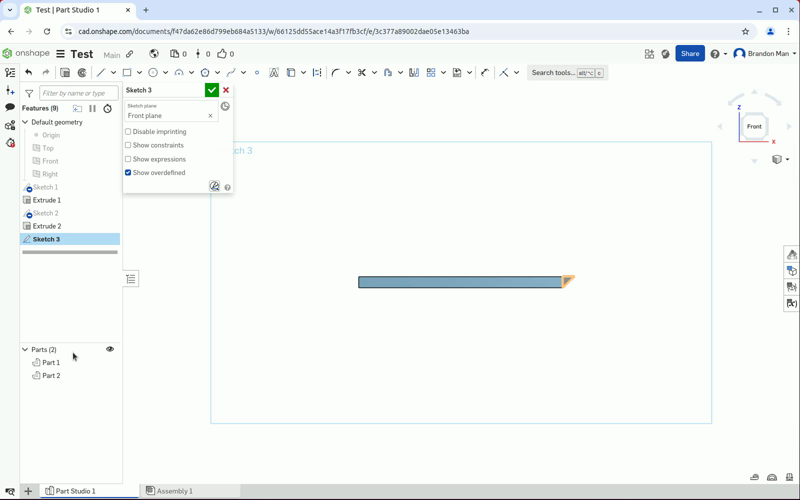
key(y)
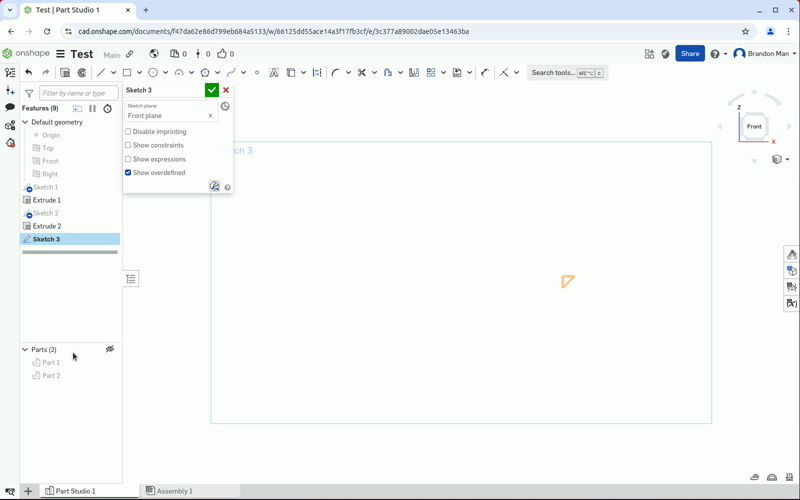
key(l)
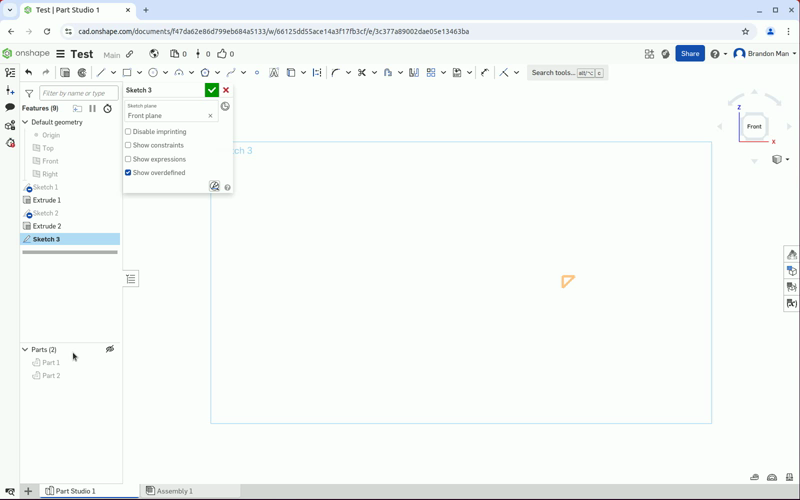
key_down(shift)
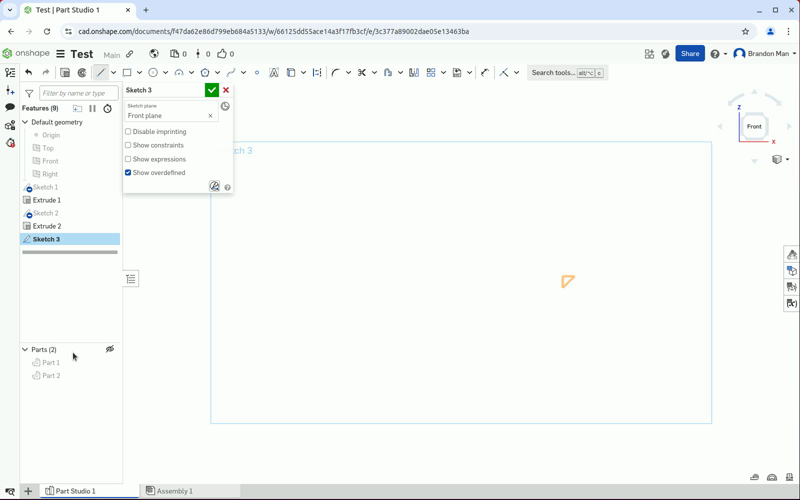
mouse_move(348, 278)
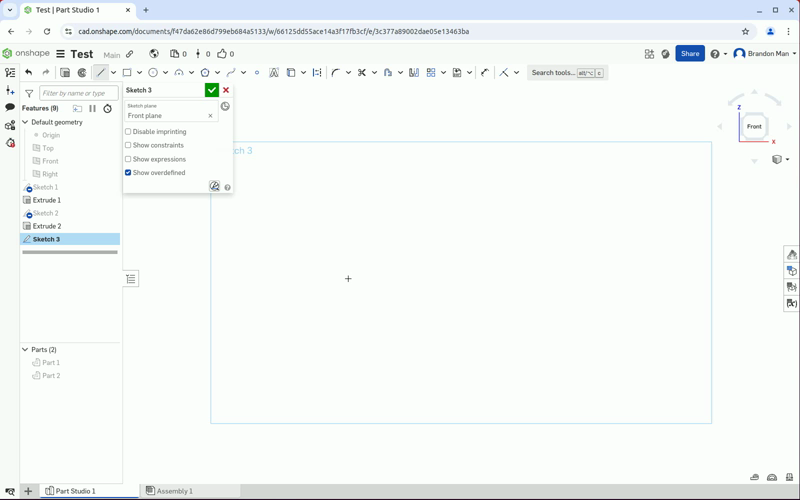
click(348, 278)
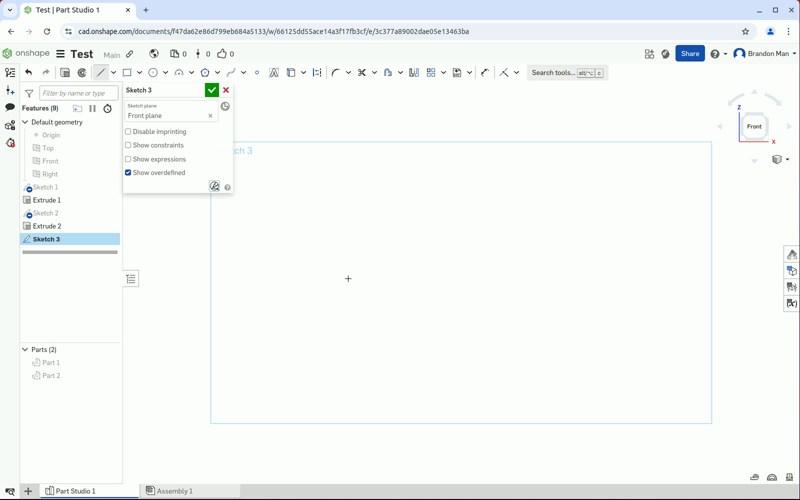
key_up(shift)
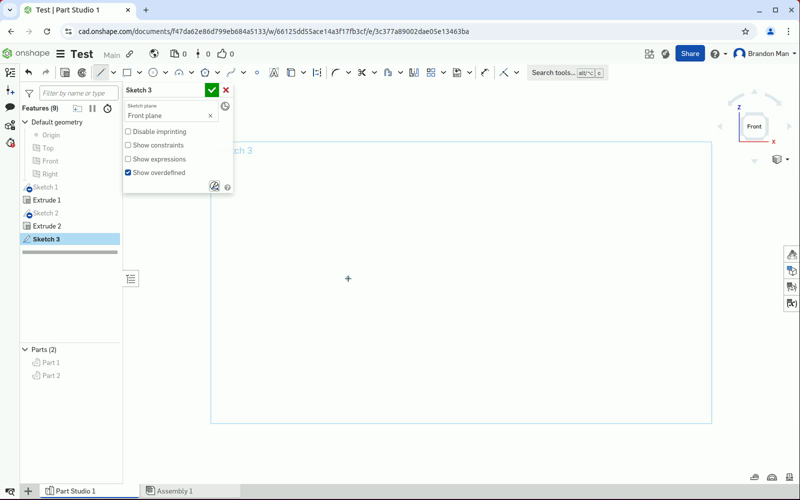
key_down(shift)
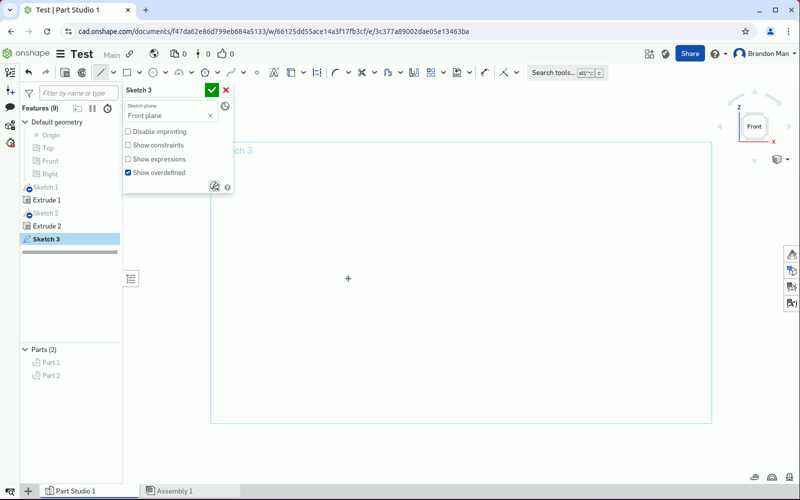
mouse_move(378, 278)
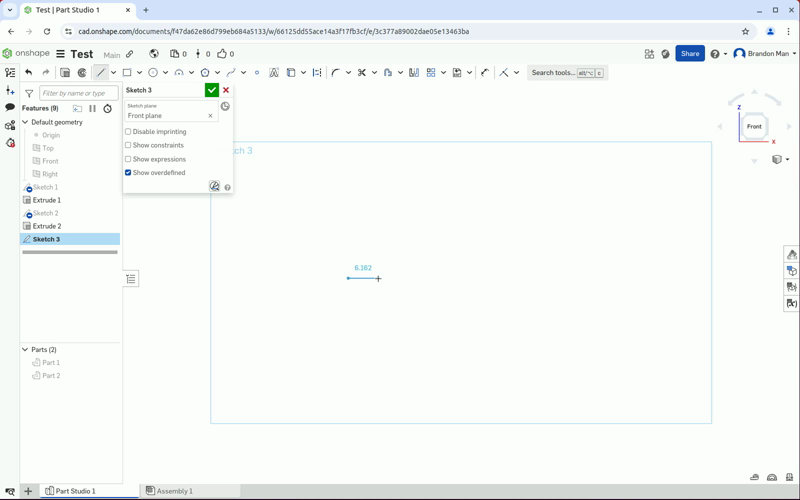
mouse_move(359, 289)
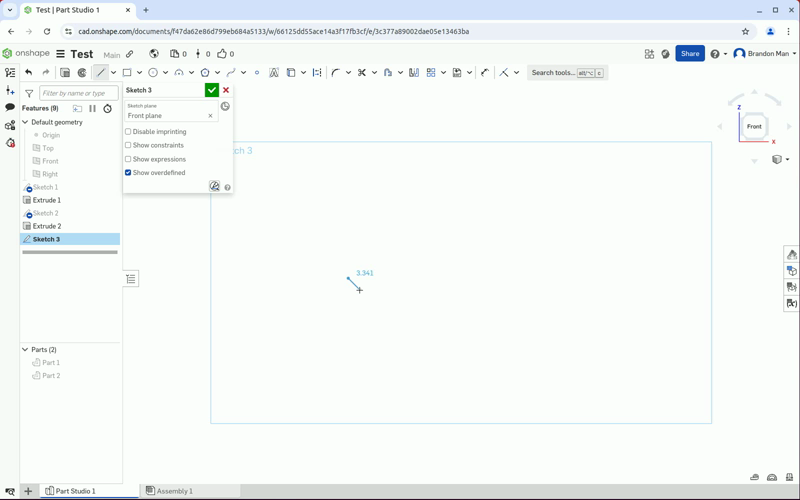
click(359, 289)
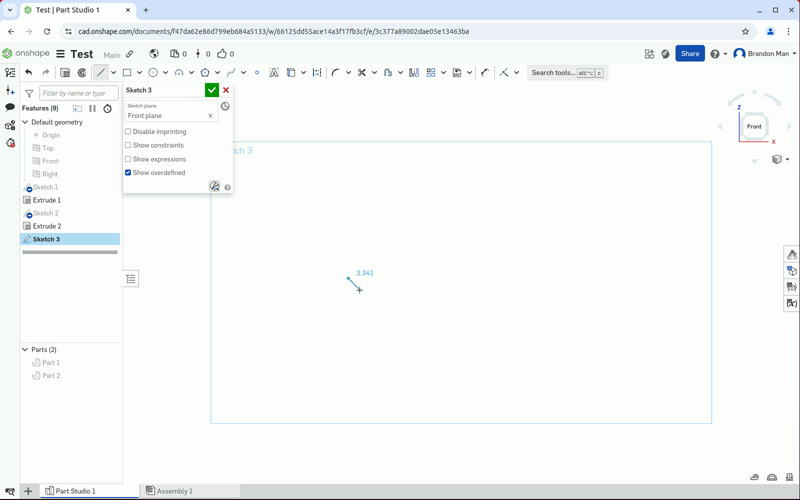
key_up(shift)
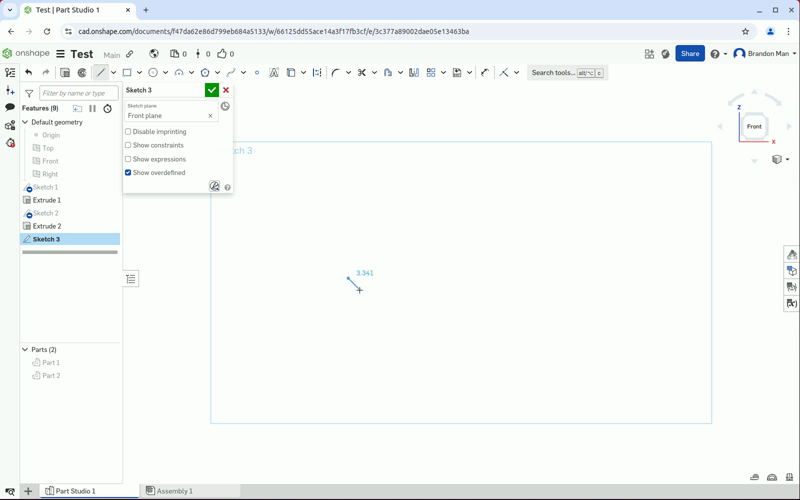
key_down(shift)
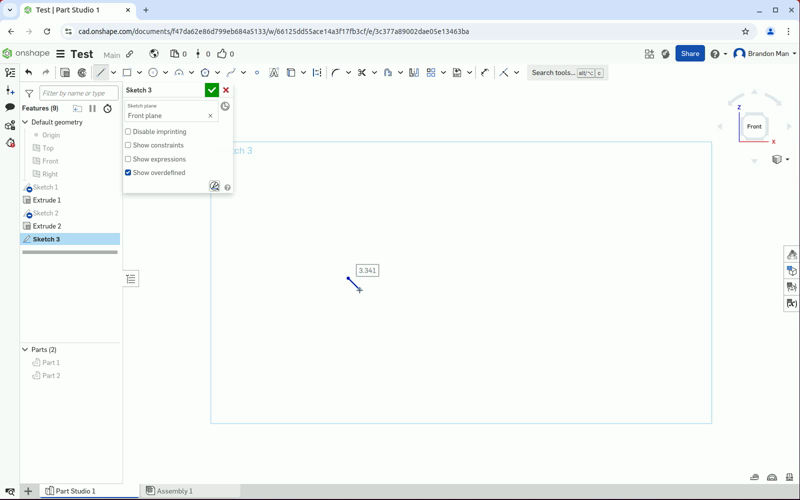
mouse_move(389, 289)
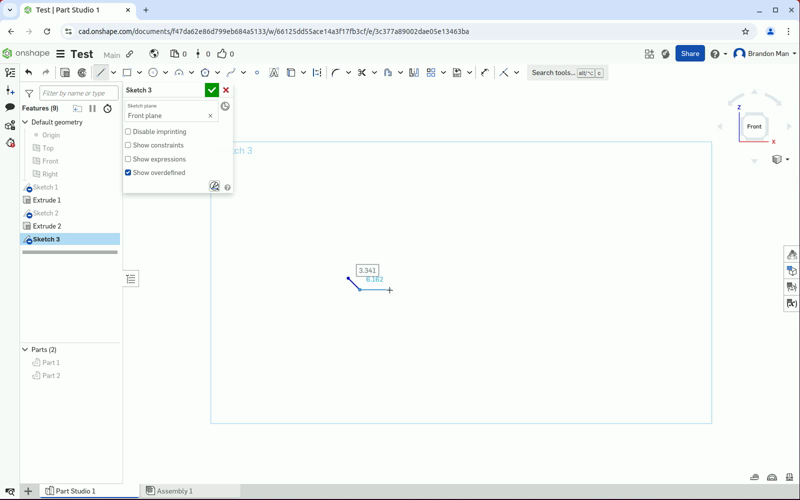
mouse_move(359, 278)
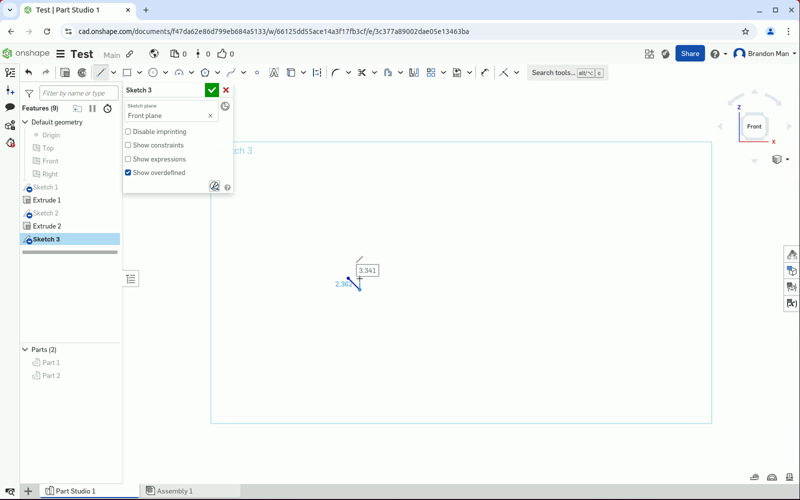
click(359, 278)
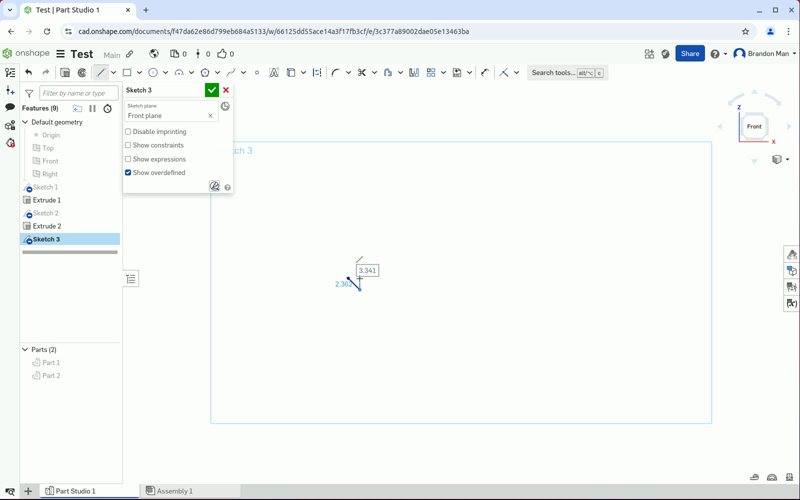
key_up(shift)
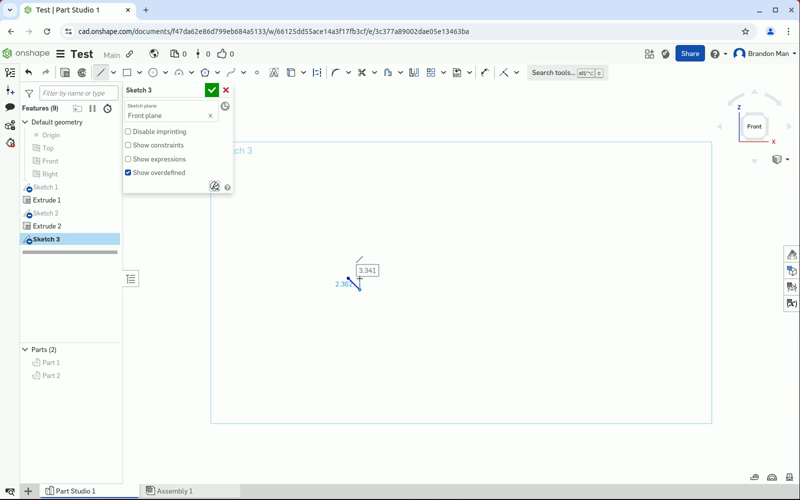
mouse_move(389, 278)
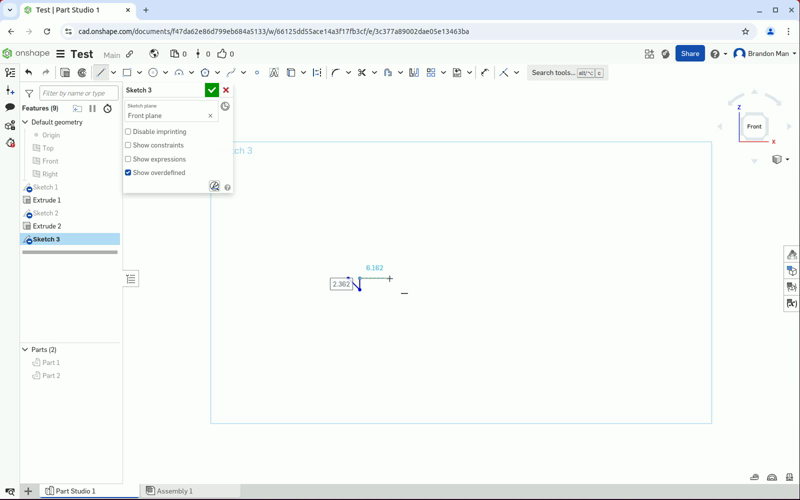
key_down(shift)
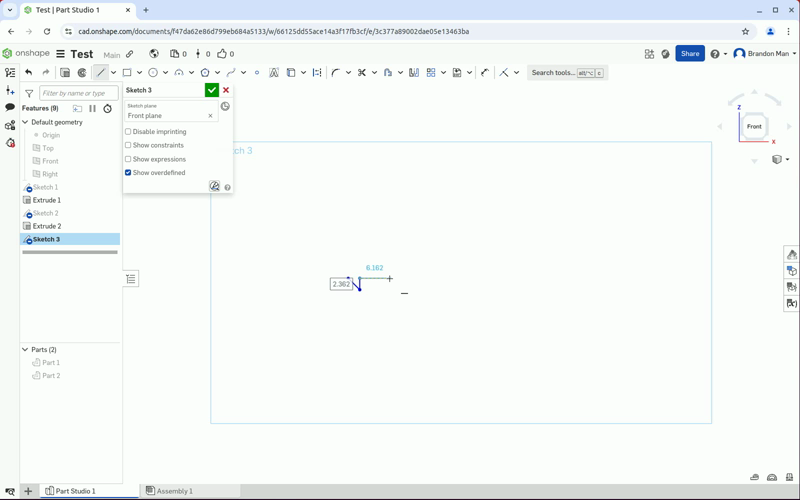
mouse_move(348, 278)
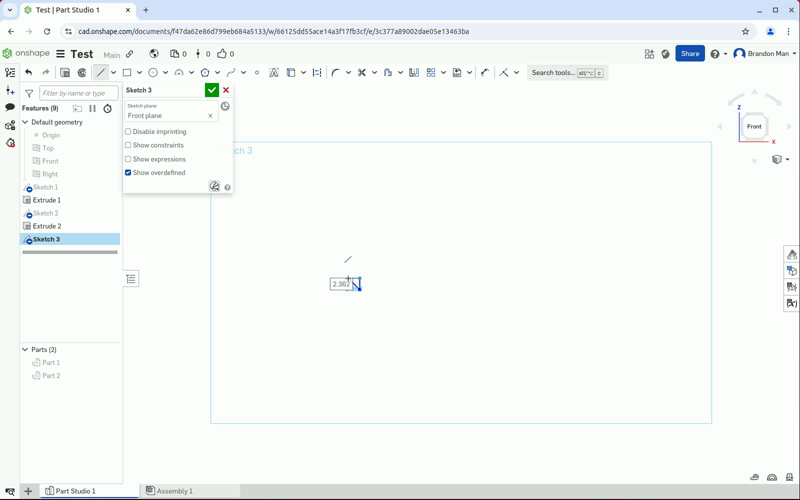
key_up(shift)
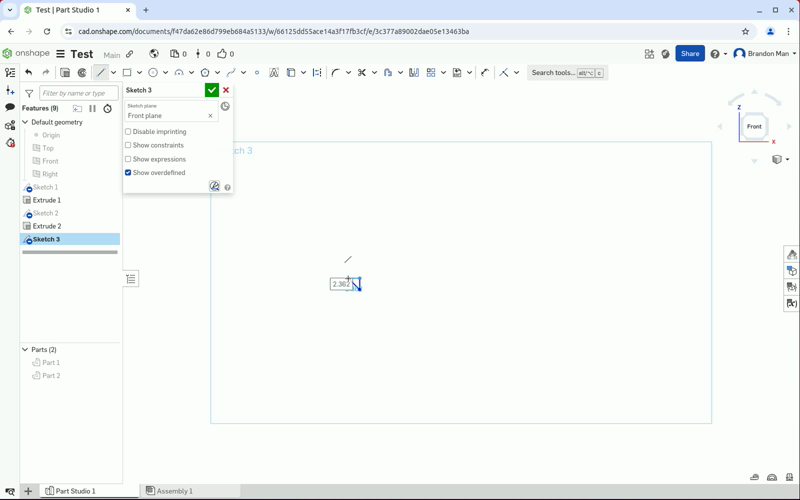
click(348, 278)
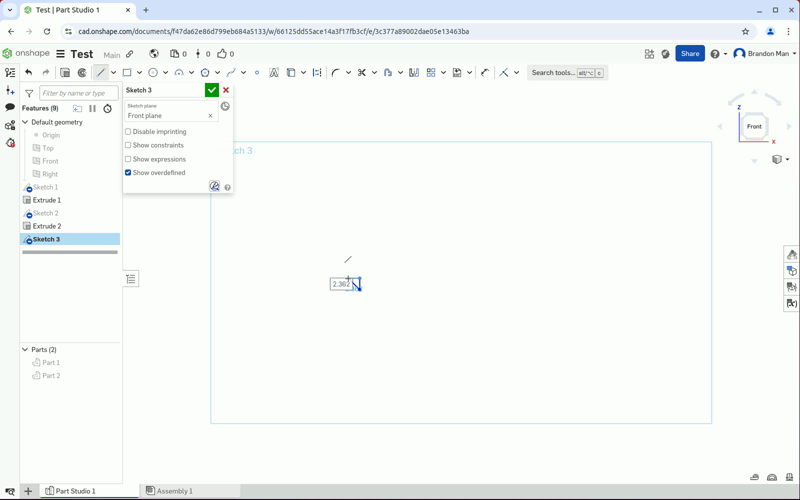
key(esc)
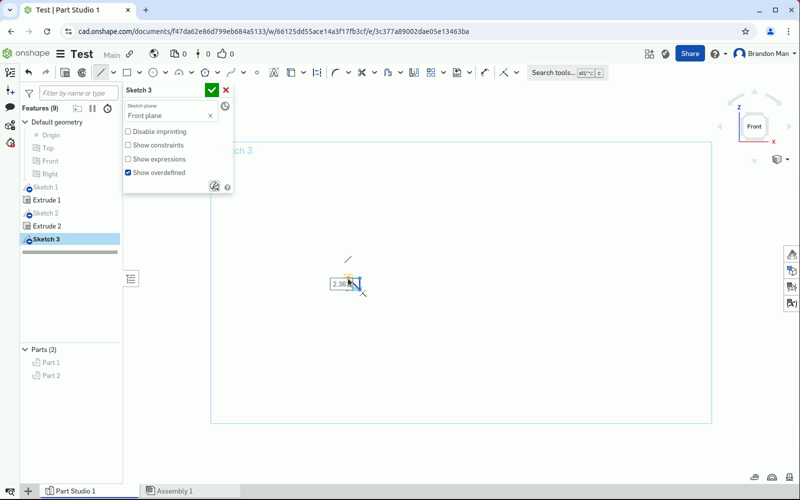
mouse_move(359, 280)
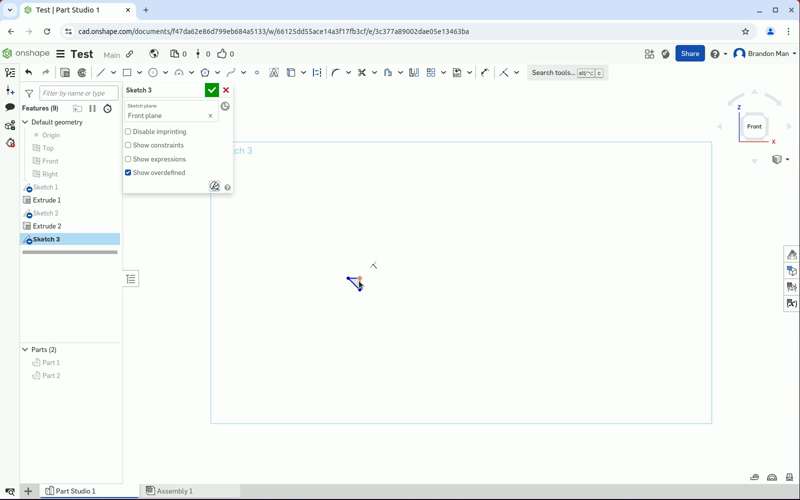
scroll(6)
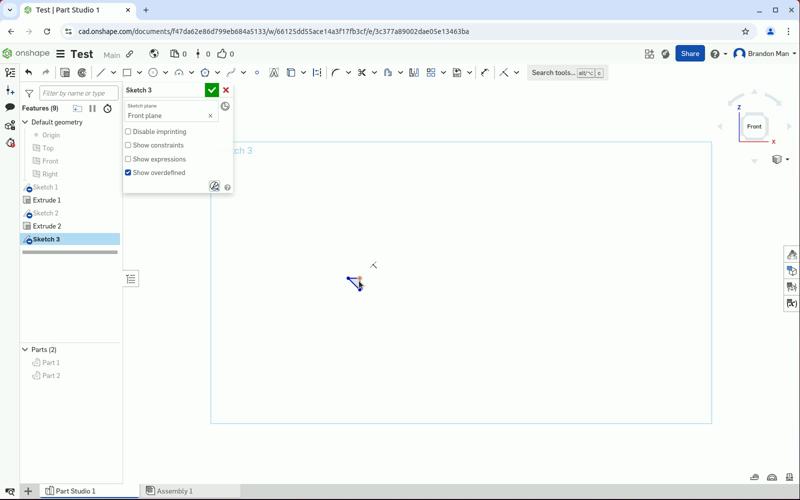
scroll(6)
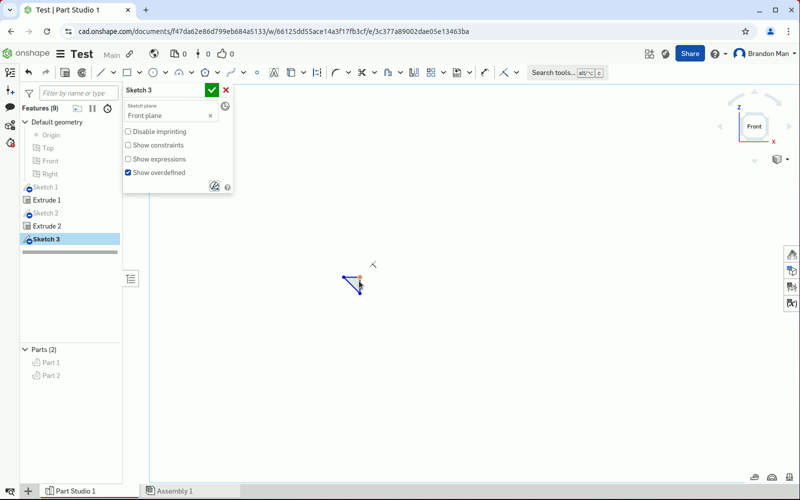
scroll(6)
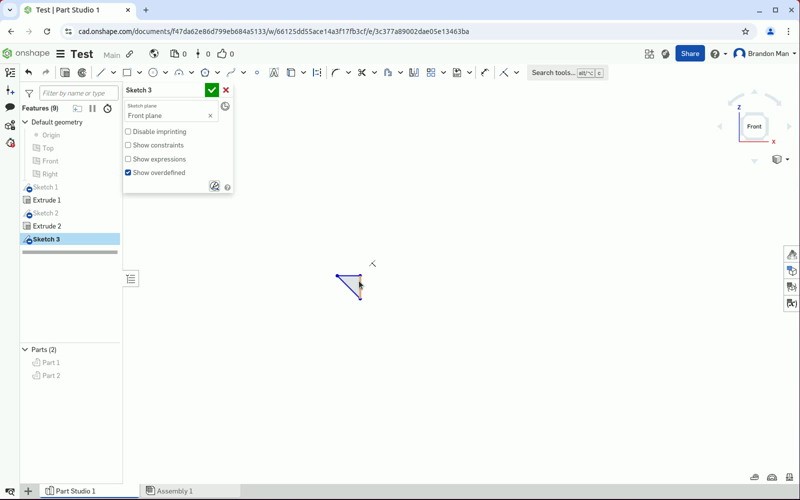
scroll(6)
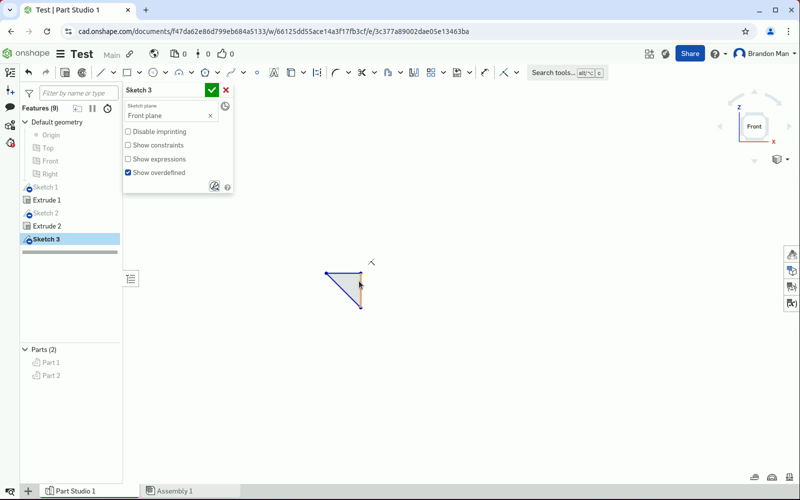
scroll(6)
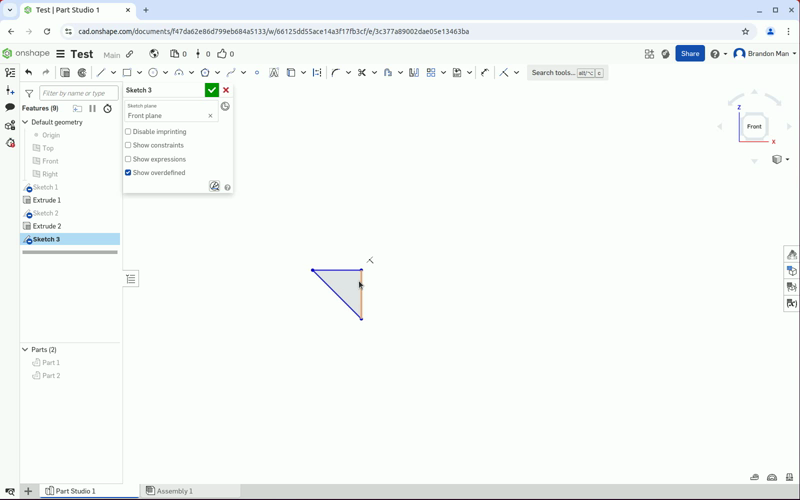
scroll(6)
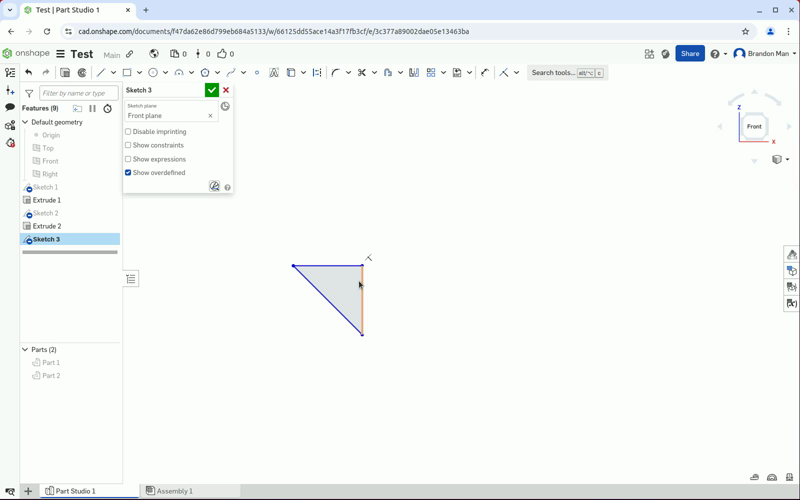
scroll(6)
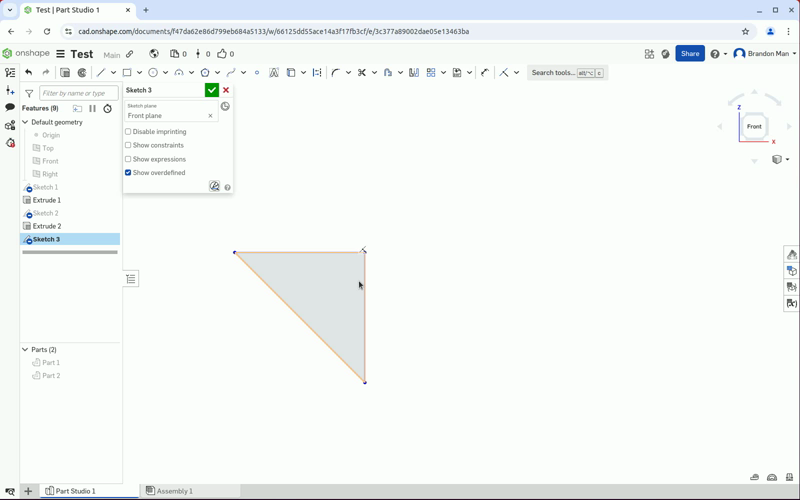
click(359, 280)
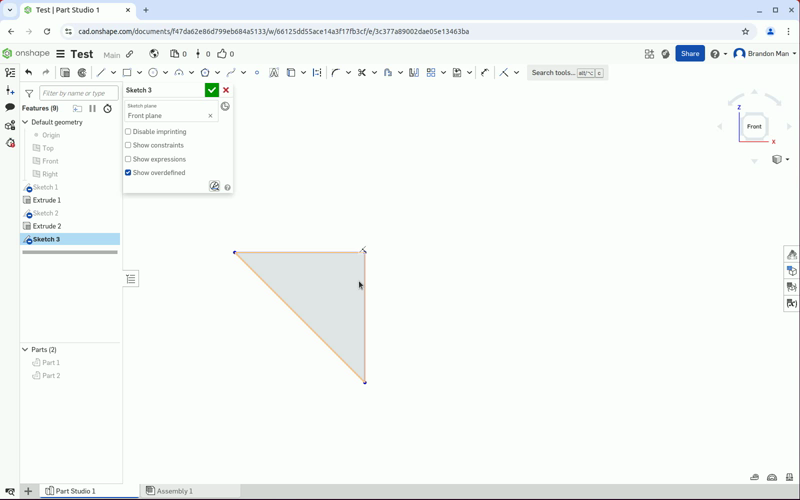
scroll(-6)
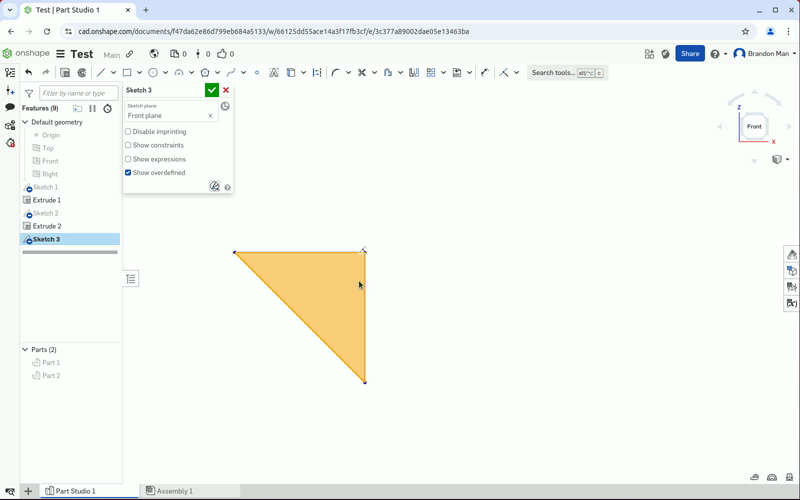
scroll(-6)
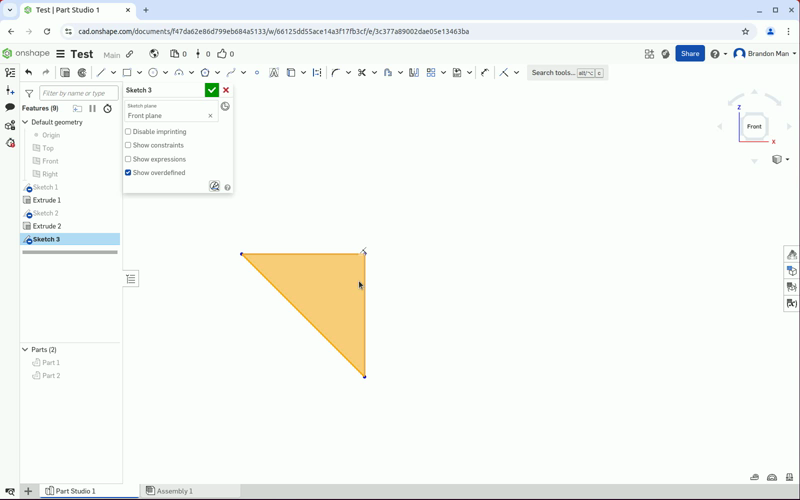
scroll(-6)
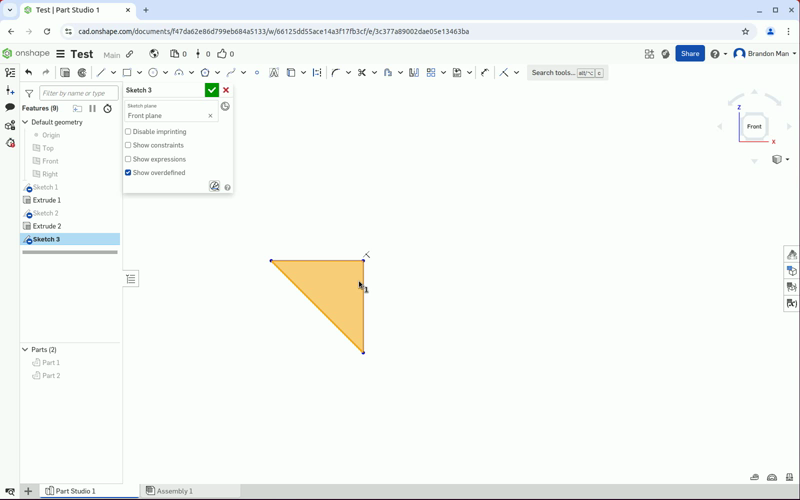
scroll(-6)
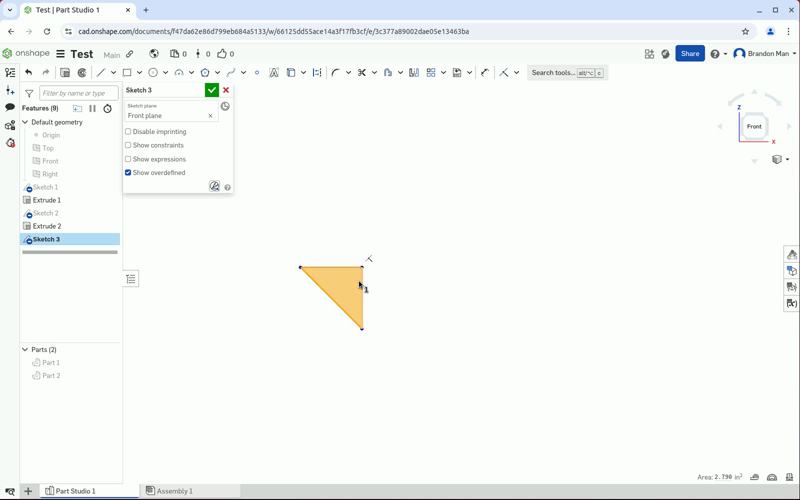
scroll(-6)
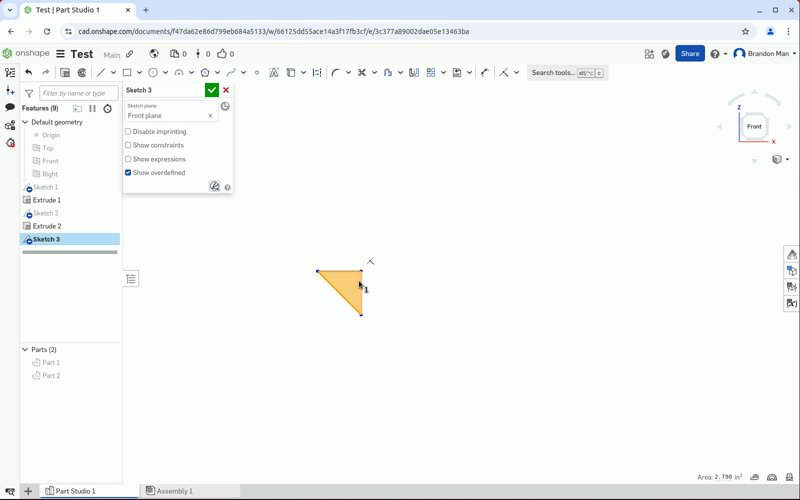
scroll(-6)
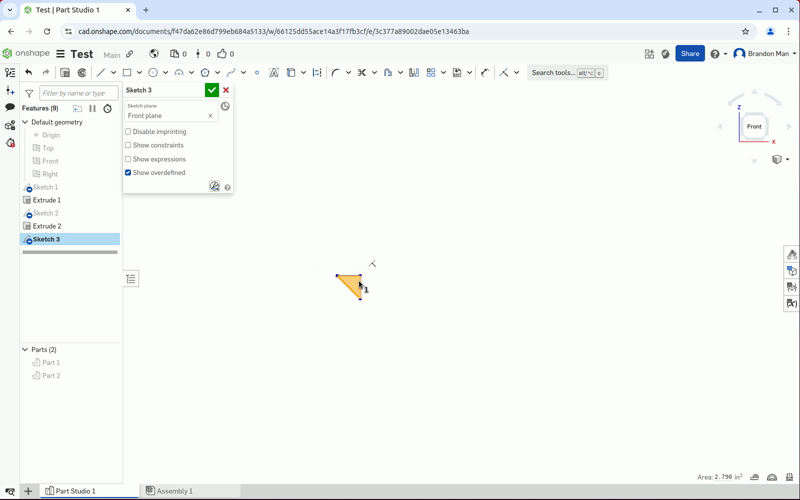
scroll(-6)
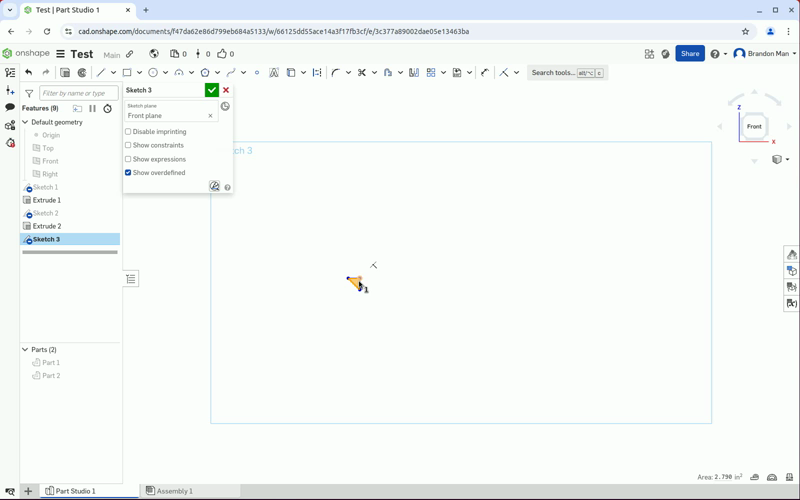
mouse_move(73, 352)
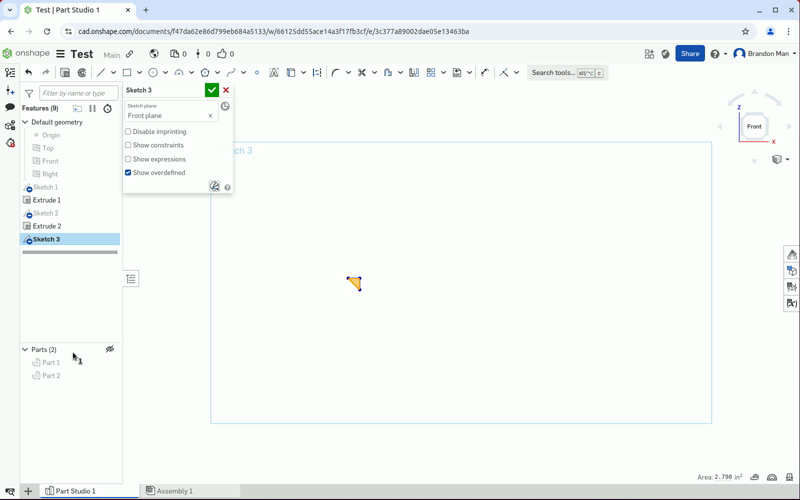
key(shift+y)
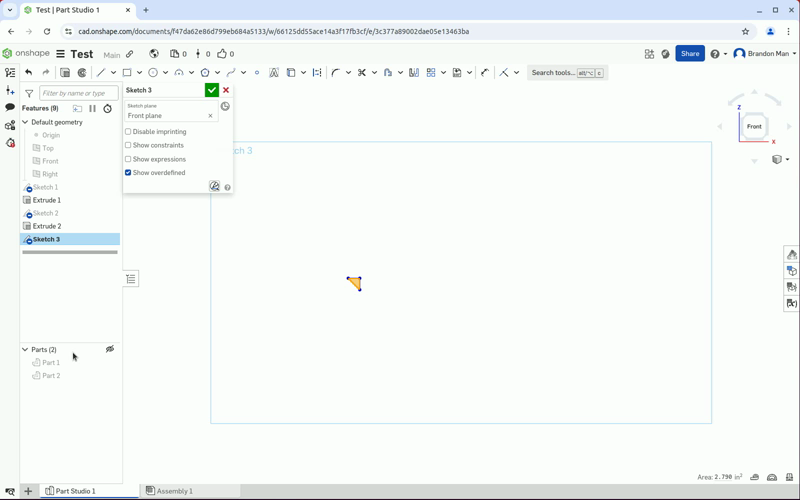
key(shift+e)
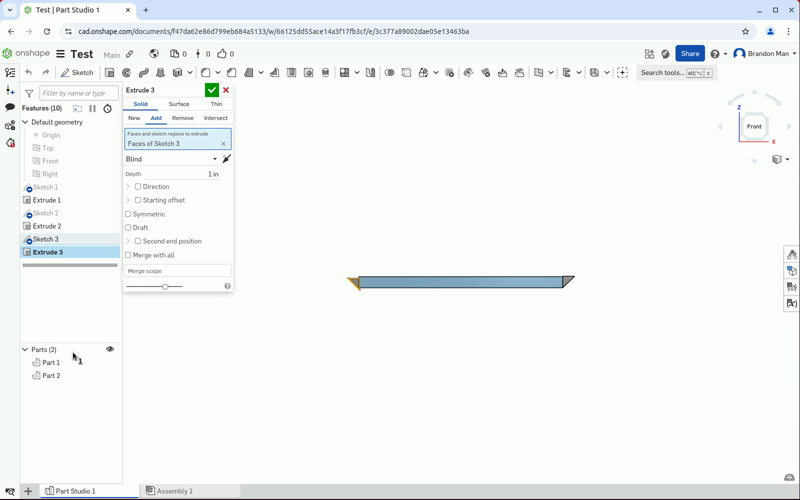
mouse_move(143, 106)
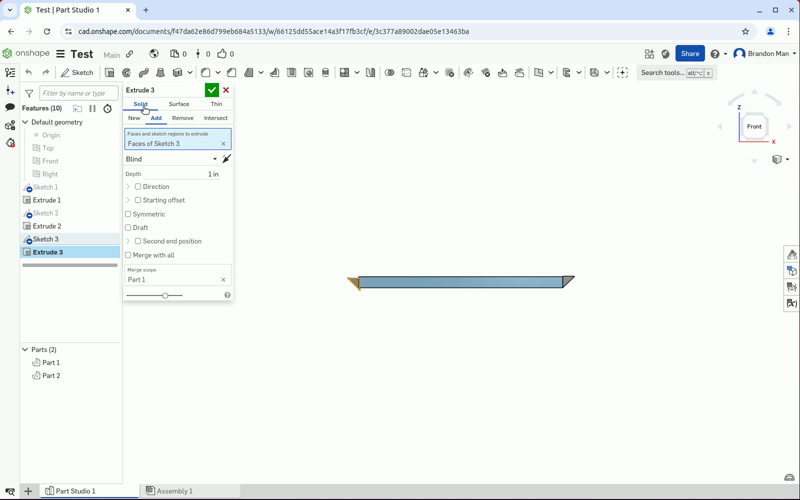
click(143, 106)
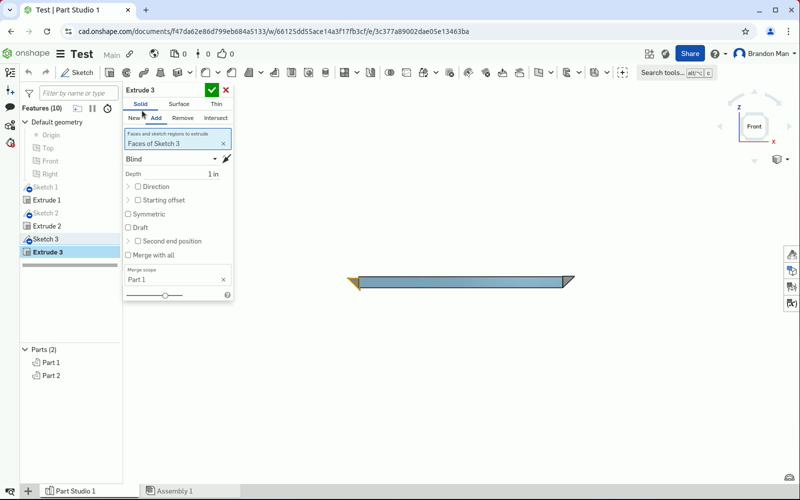
mouse_move(137, 120)
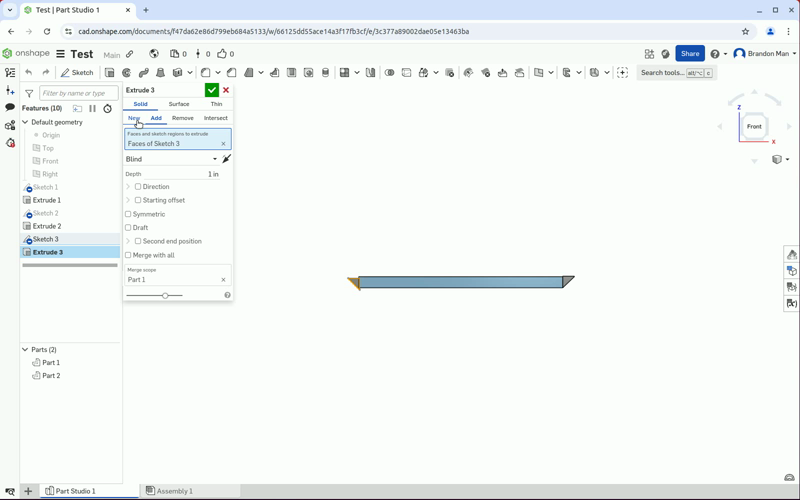
click(137, 120)
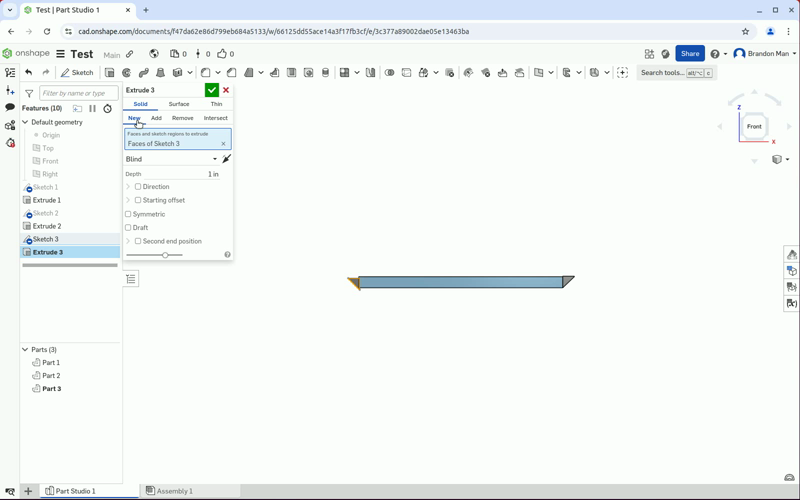
key(tab, 4)
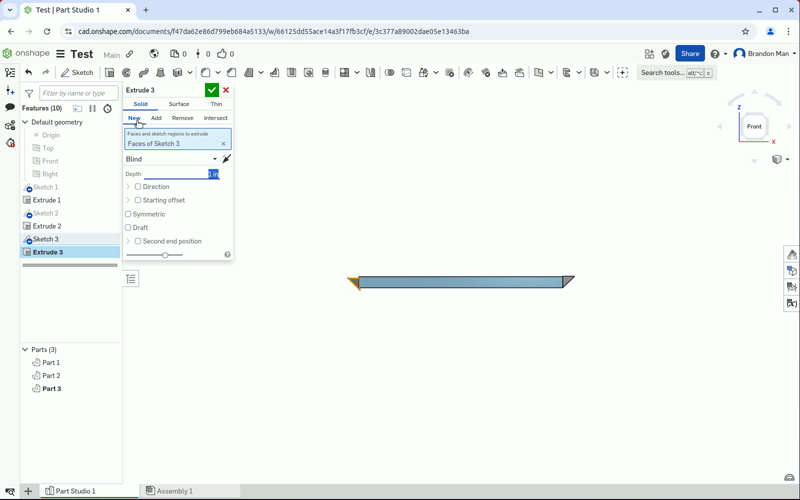
text(2.648)
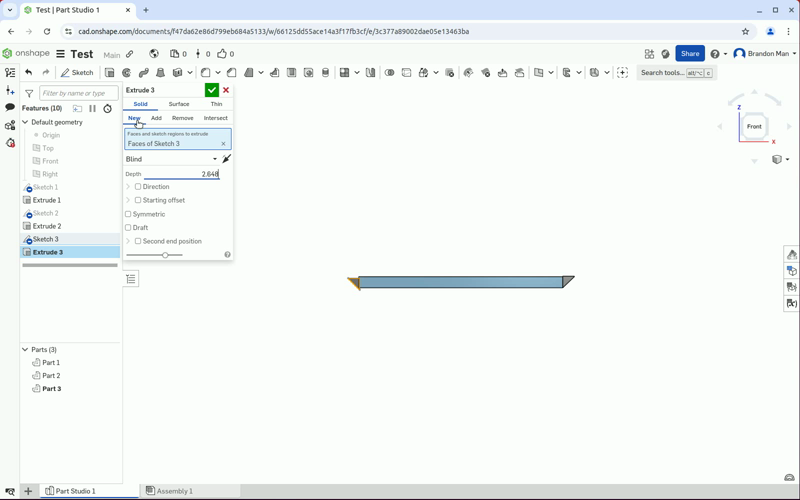
key(enter)
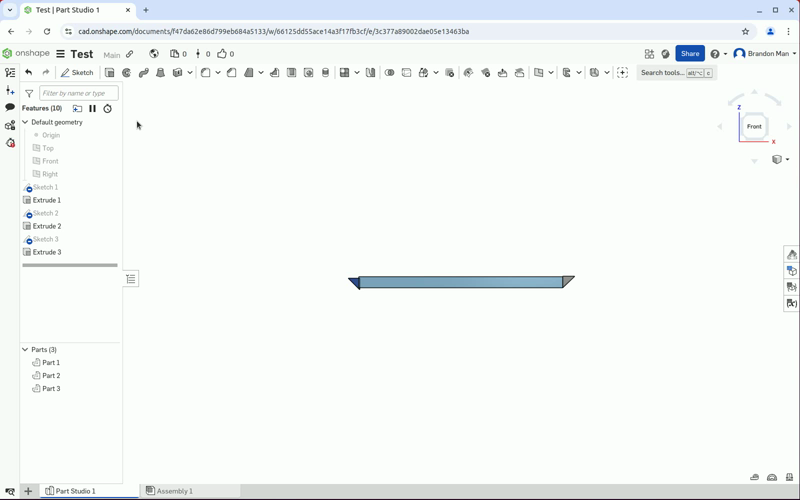
key(shift+h)
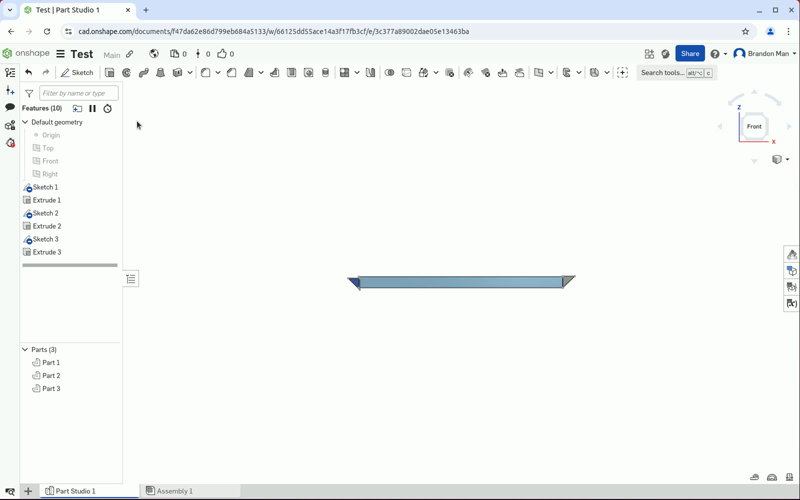
key(shift+h)
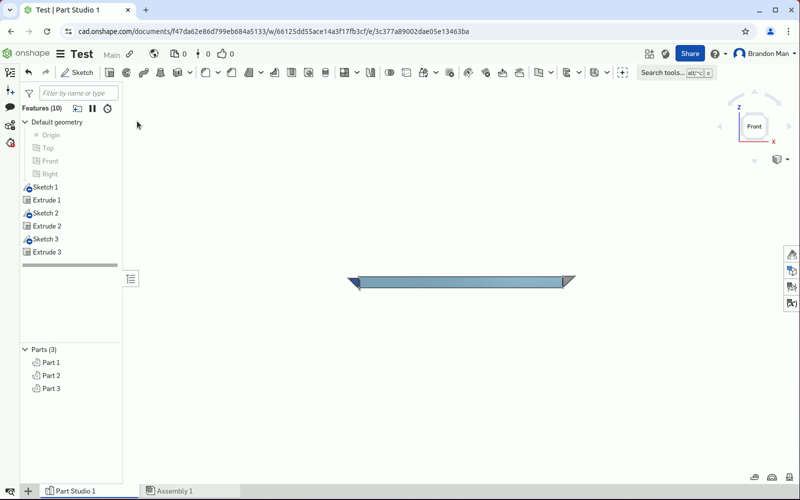
key(shift+7)
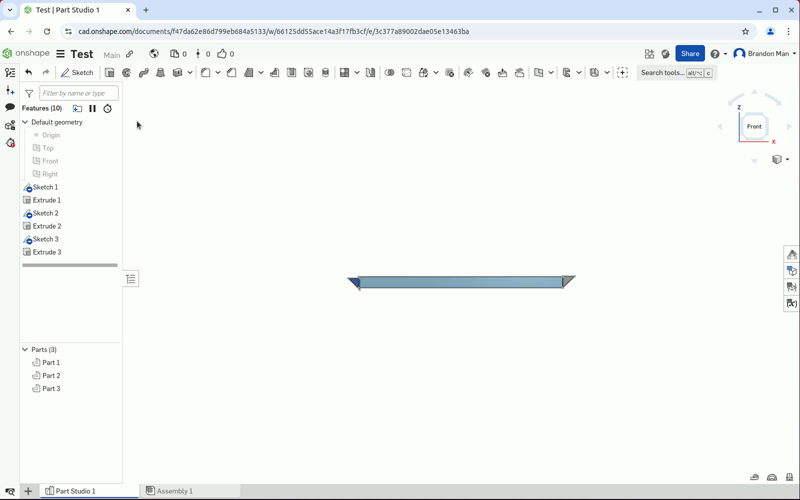
key(left, 2)
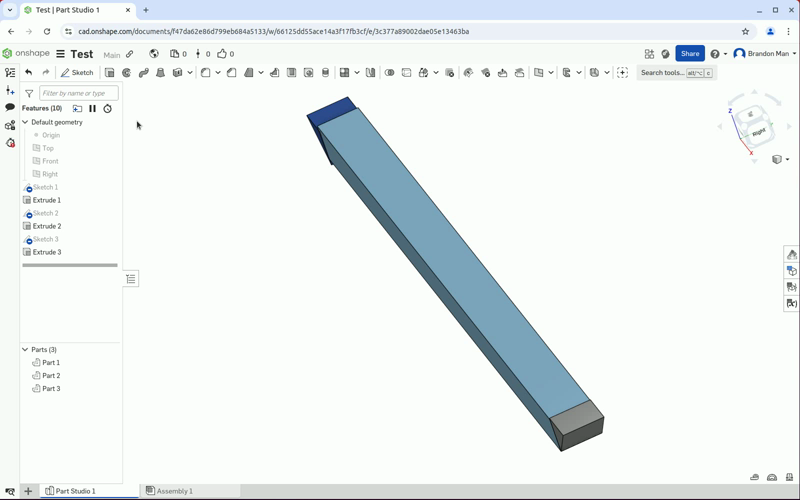
key(down, 2)
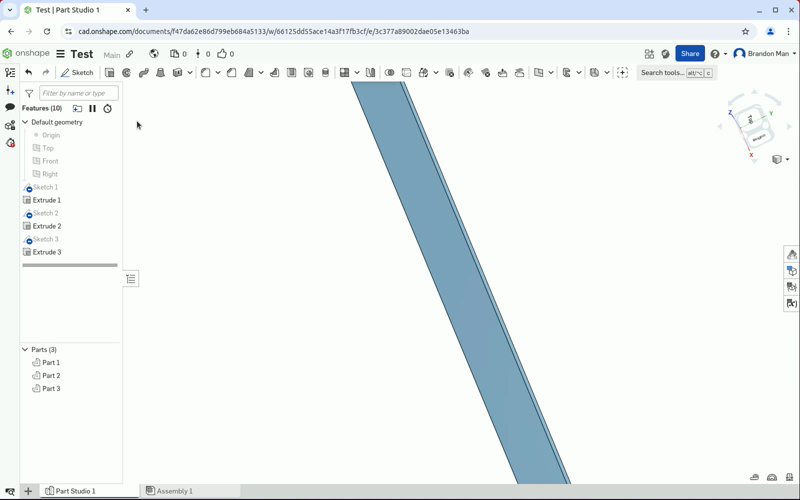
key(up, 2)
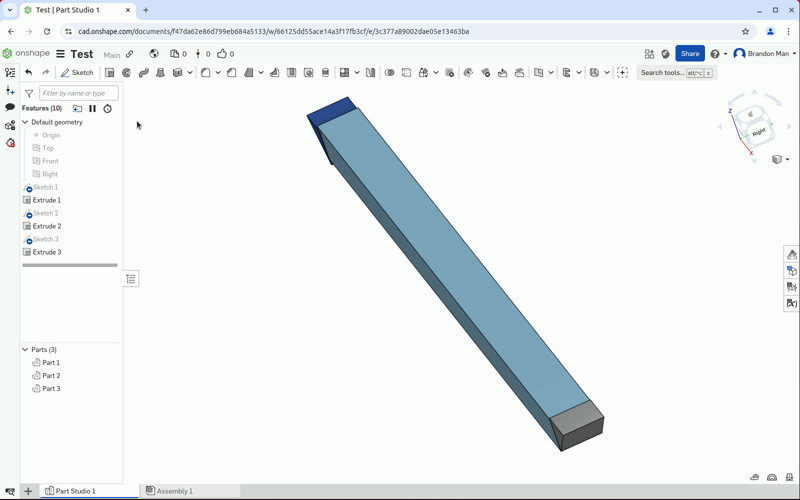
key(right, 2)
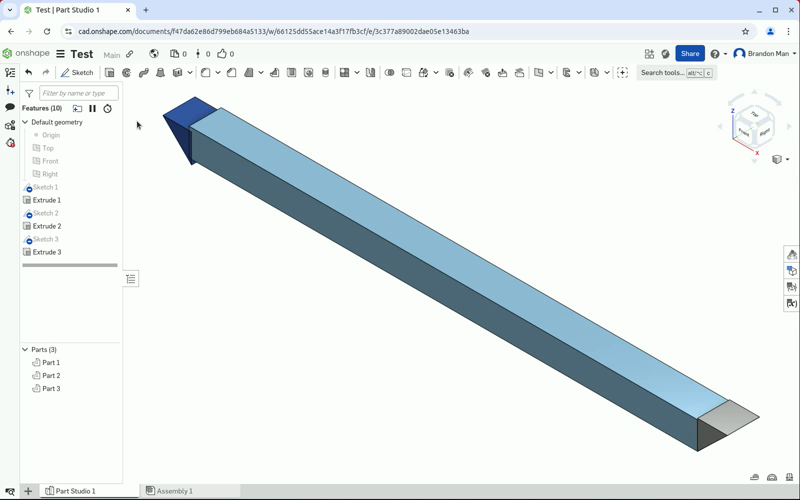
mouse_move(73, 189)
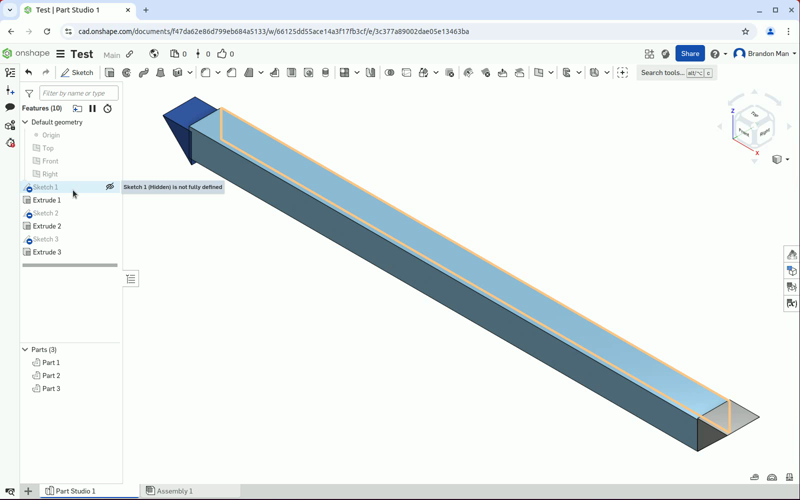
click(73, 189)